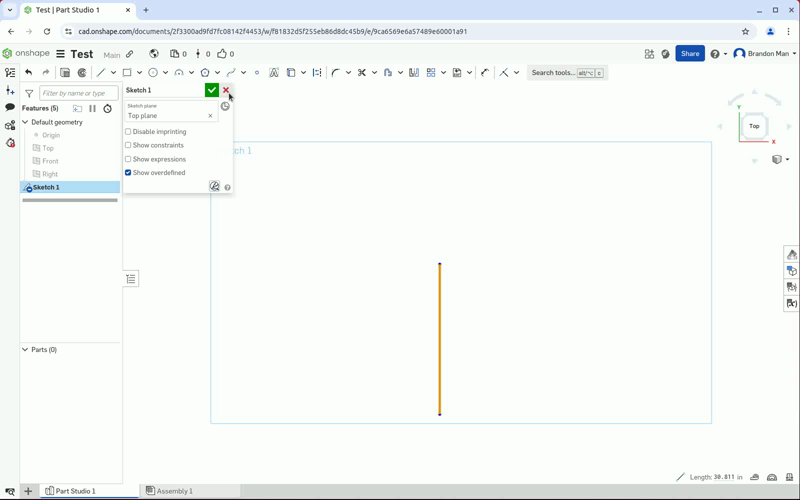
key(shift+h)
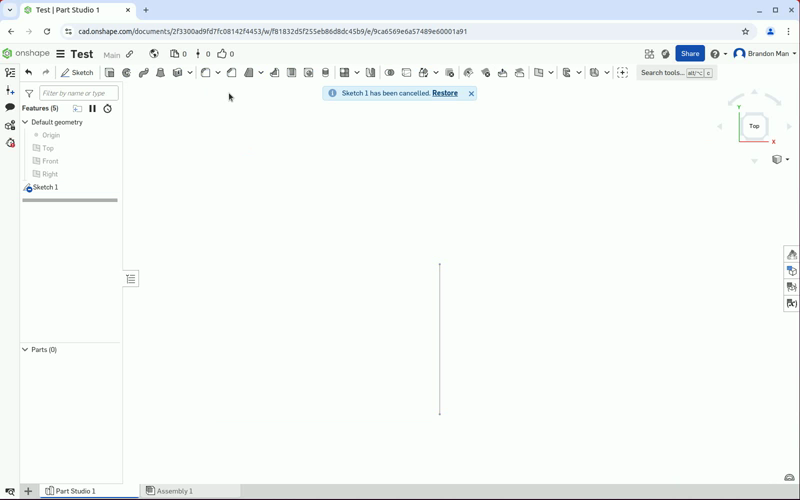
key(shift+s)
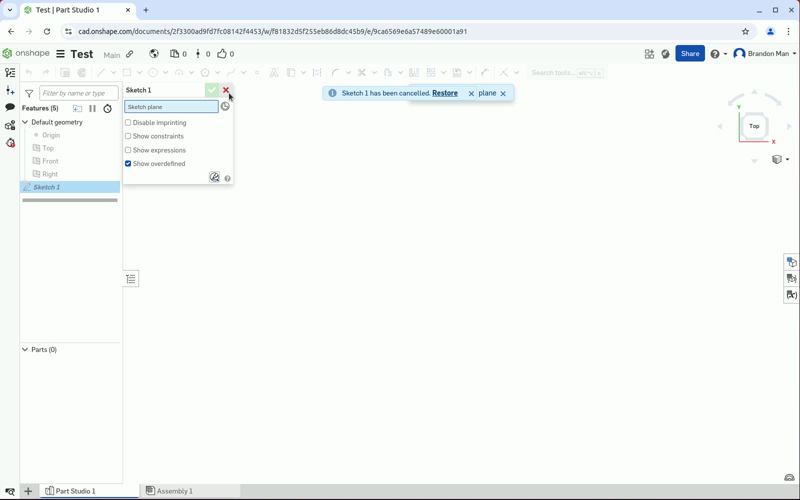
mouse_move(73, 150)
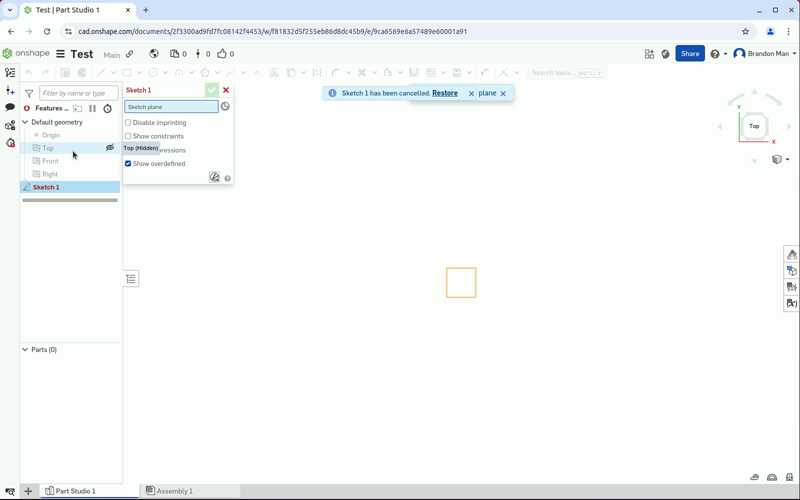
click(73, 150)
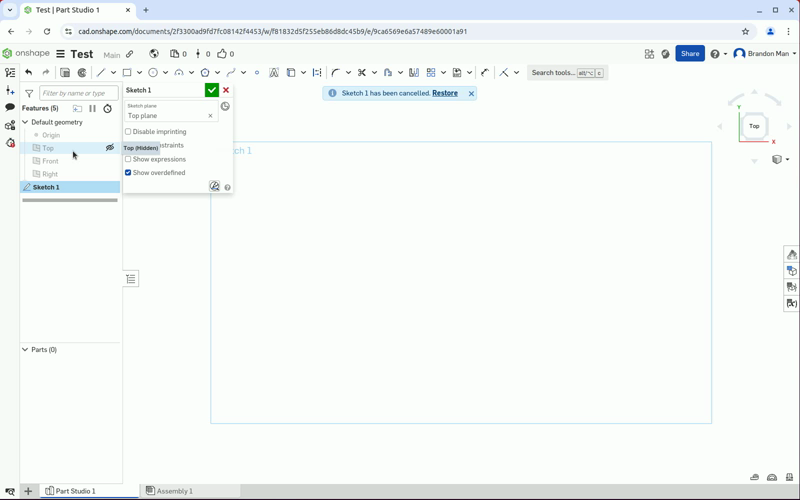
mouse_move(73, 352)
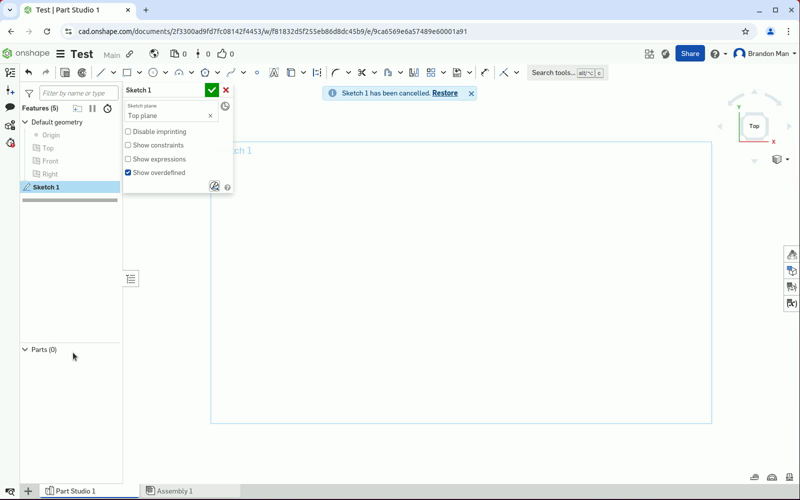
key(y)
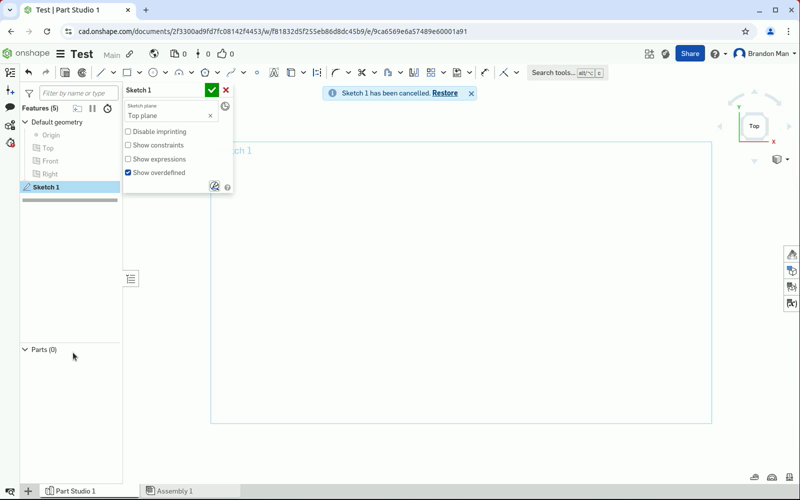
key(l)
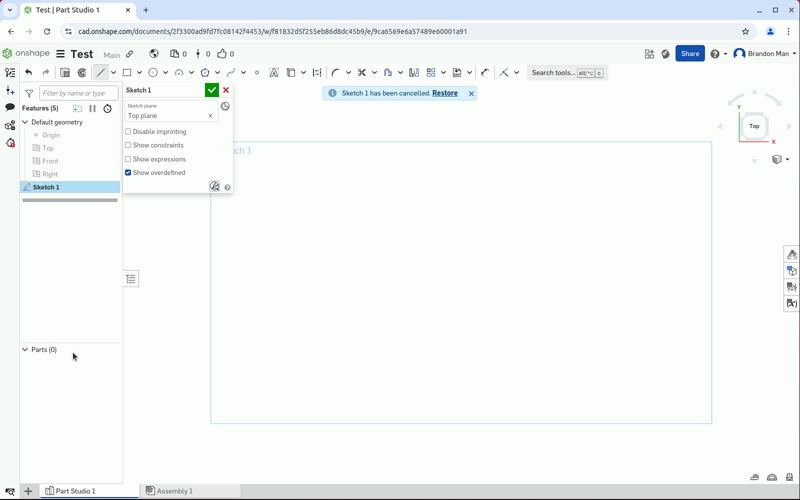
key_down(shift)
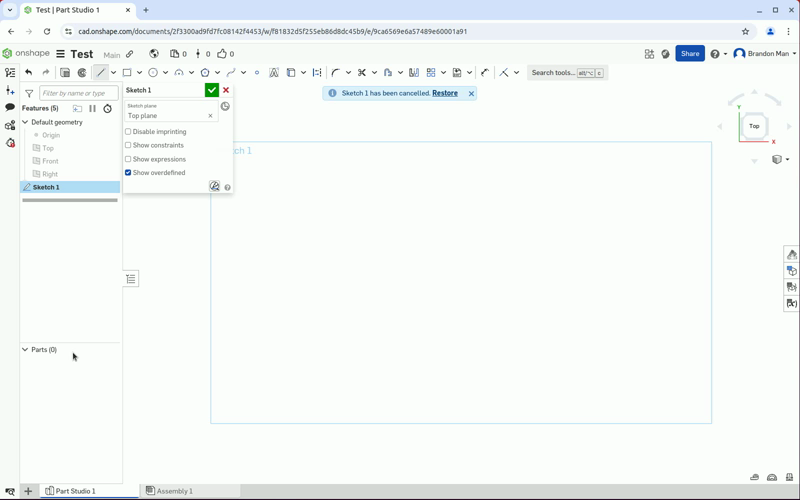
mouse_move(348, 395)
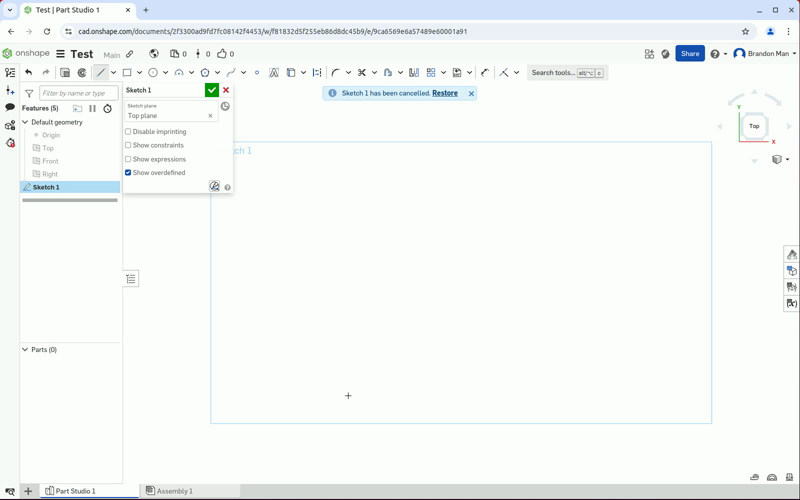
click(348, 395)
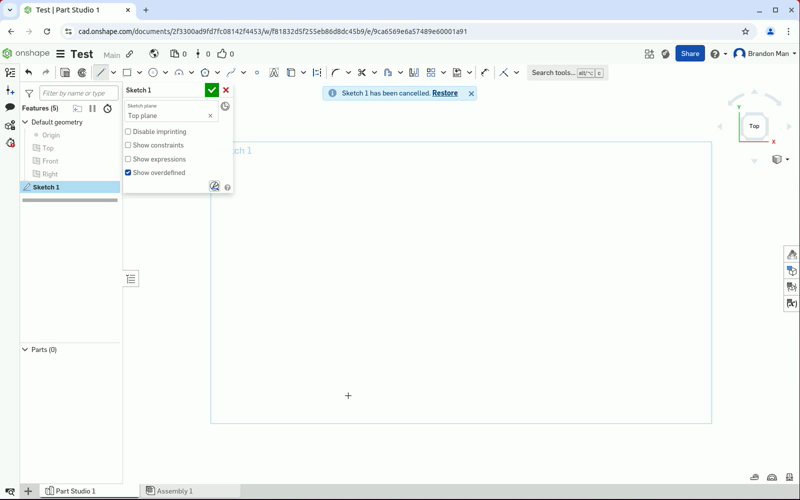
key_up(shift)
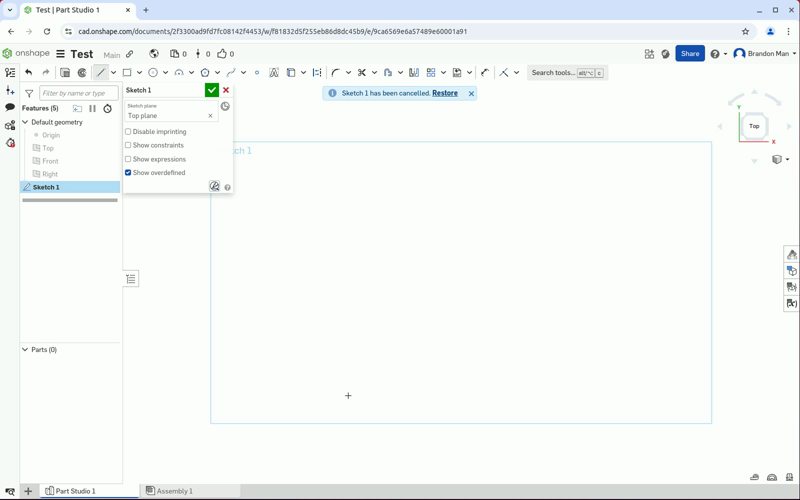
key_down(shift)
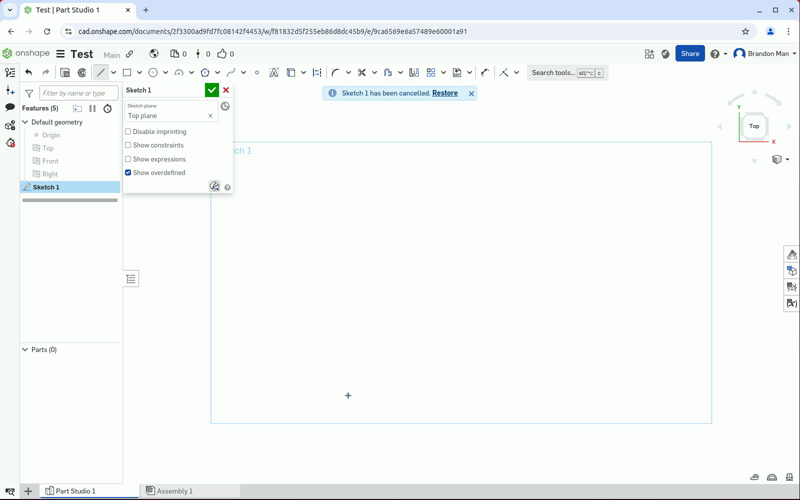
mouse_move(572, 395)
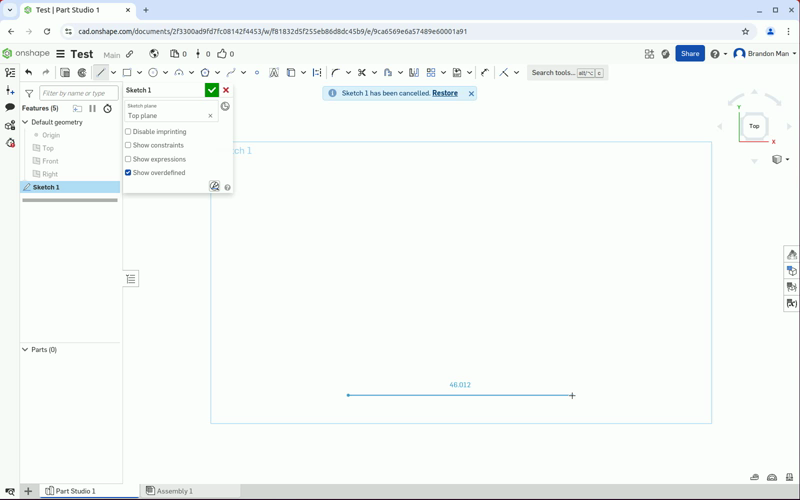
click(572, 395)
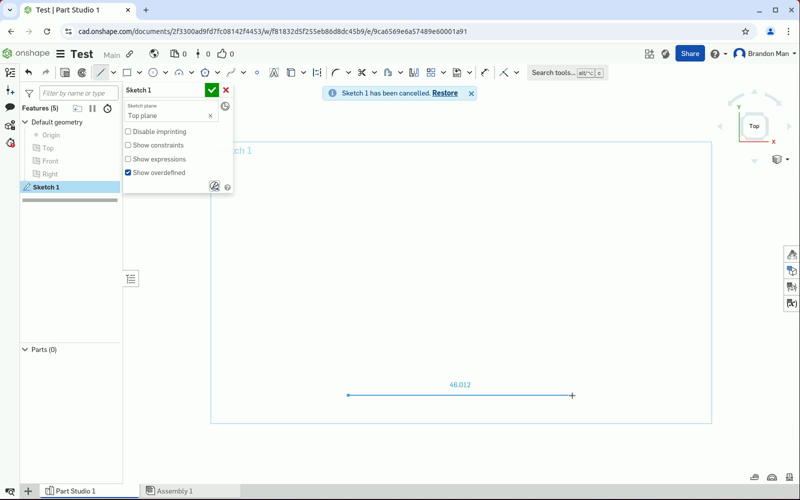
key_up(shift)
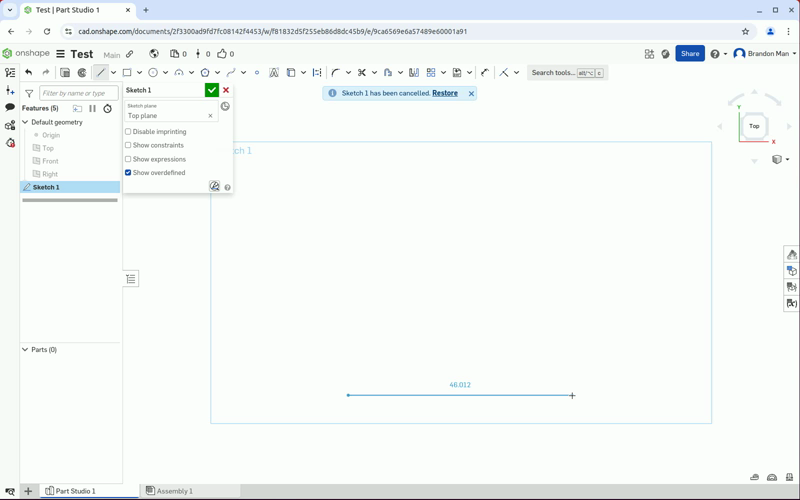
key_down(shift)
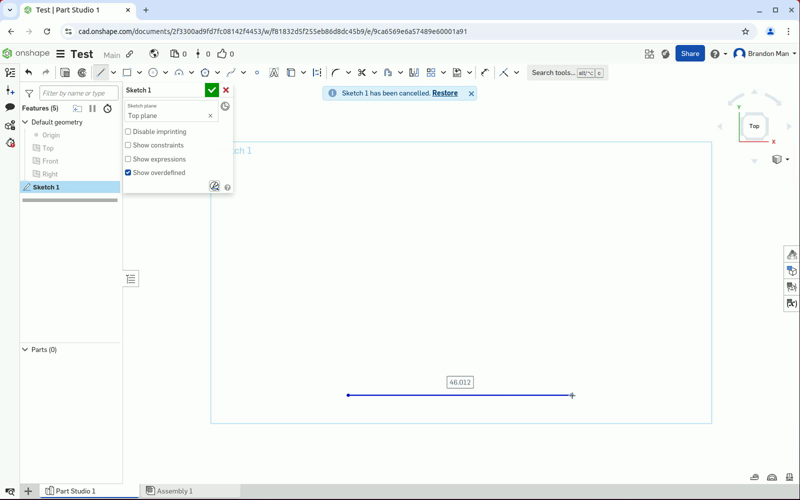
mouse_move(572, 171)
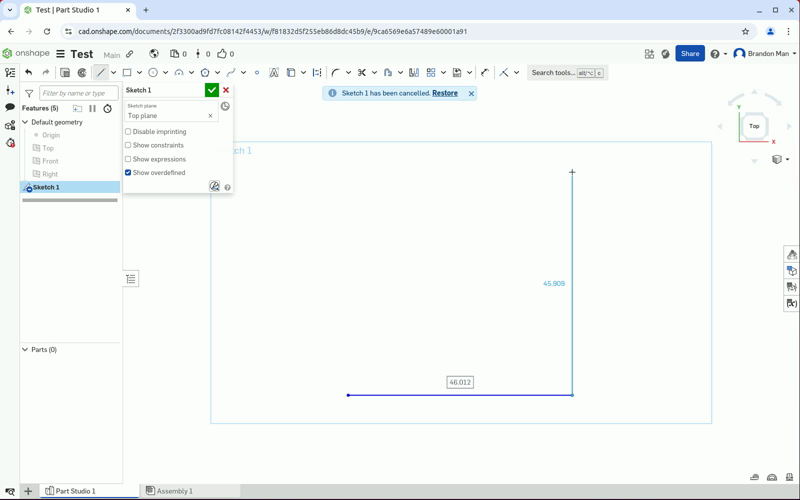
click(572, 171)
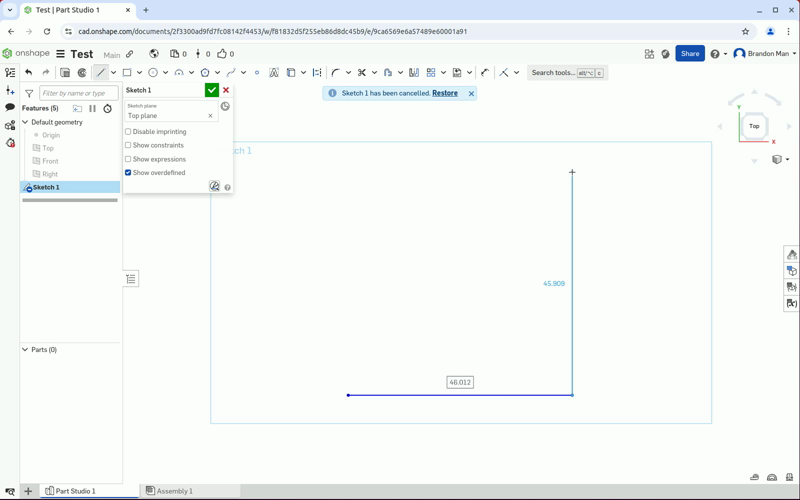
key_up(shift)
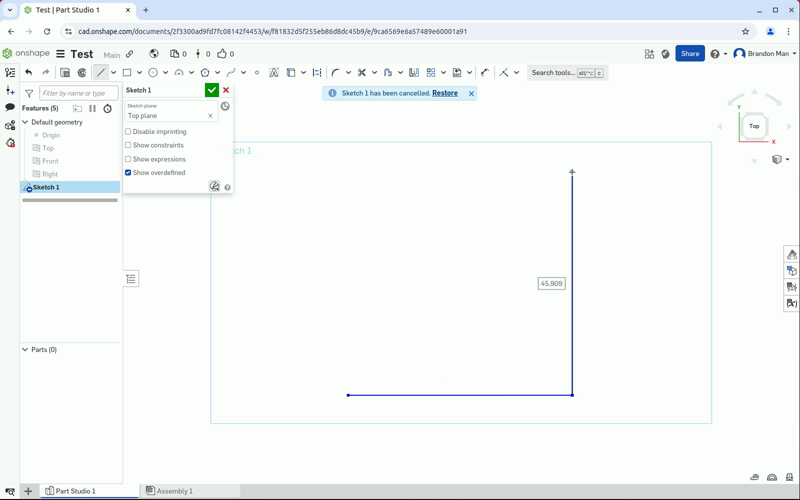
key_down(shift)
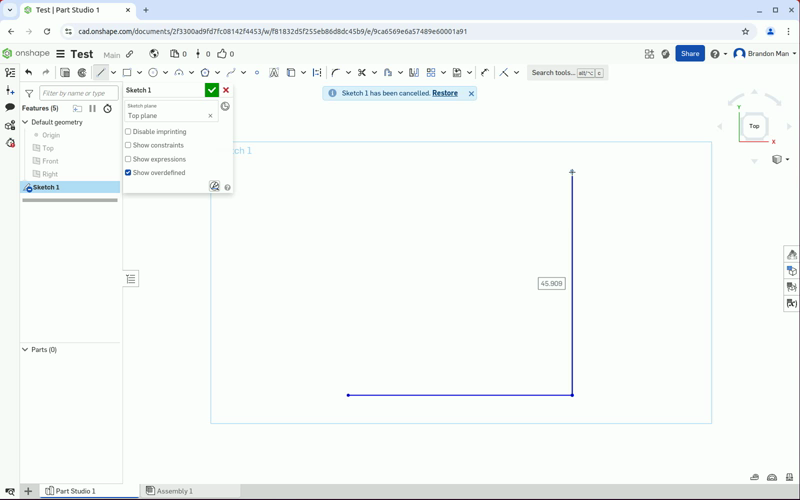
mouse_move(348, 171)
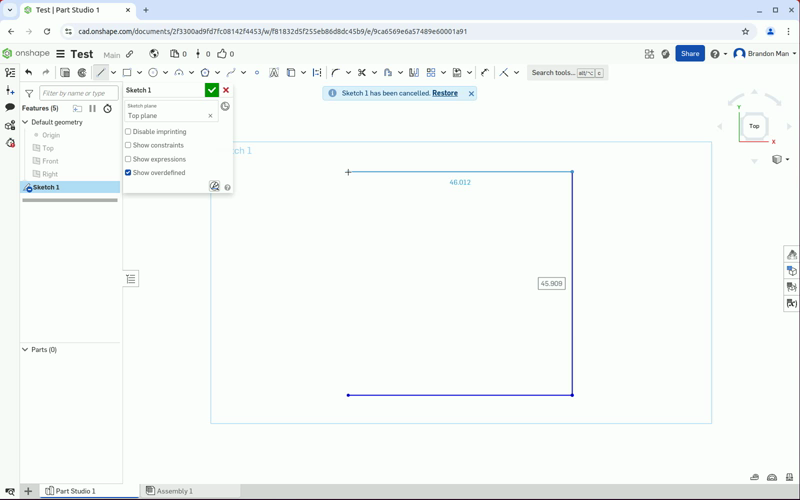
click(348, 171)
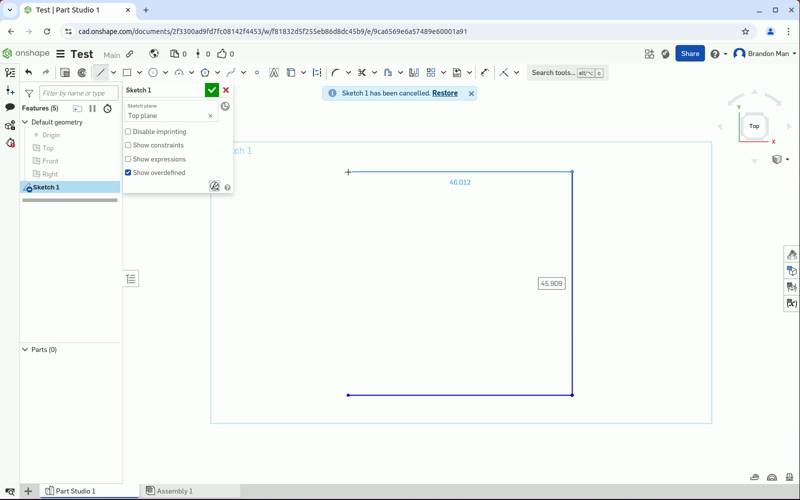
key_up(shift)
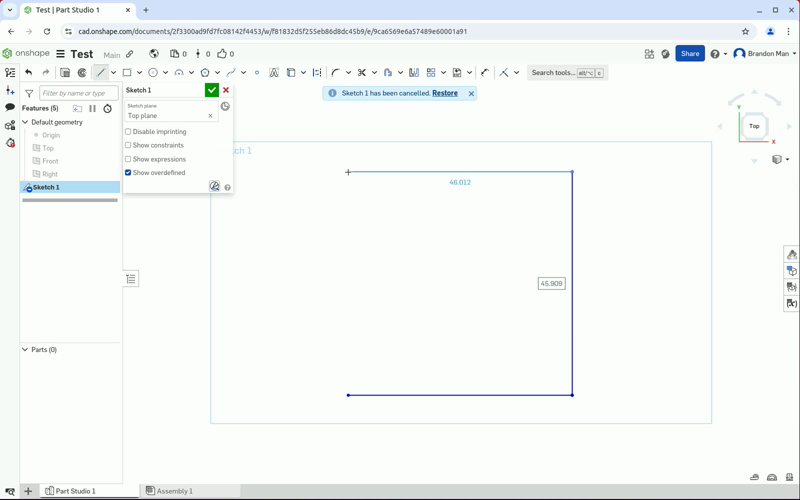
key_down(shift)
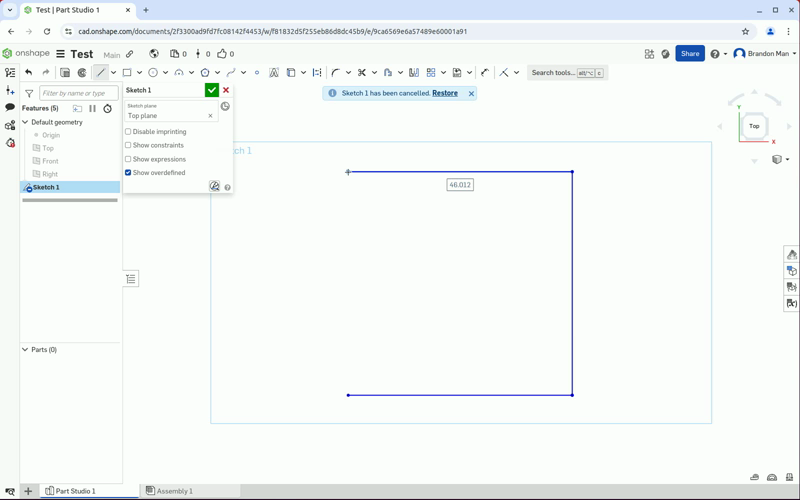
mouse_move(348, 395)
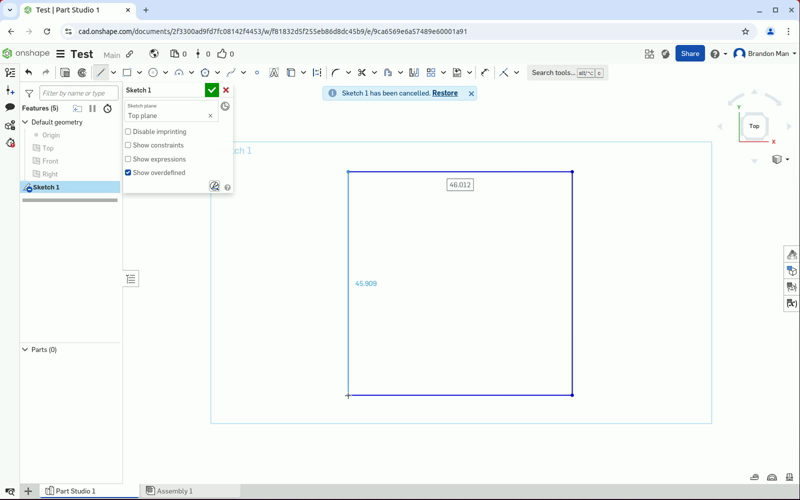
key_up(shift)
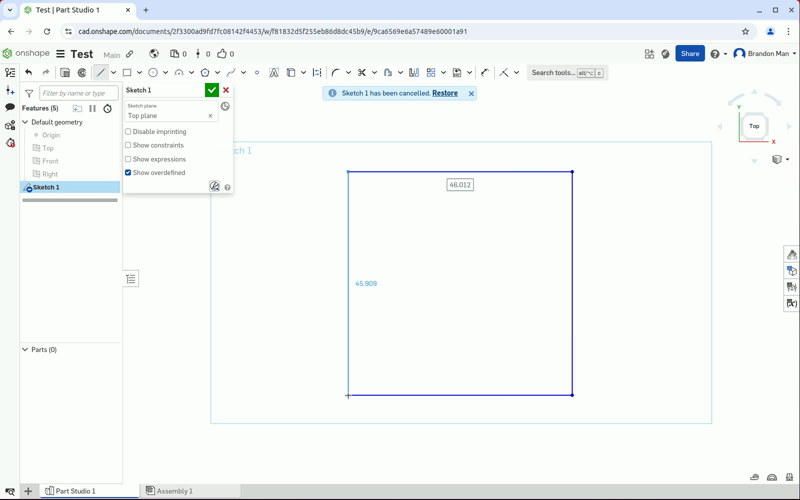
click(348, 395)
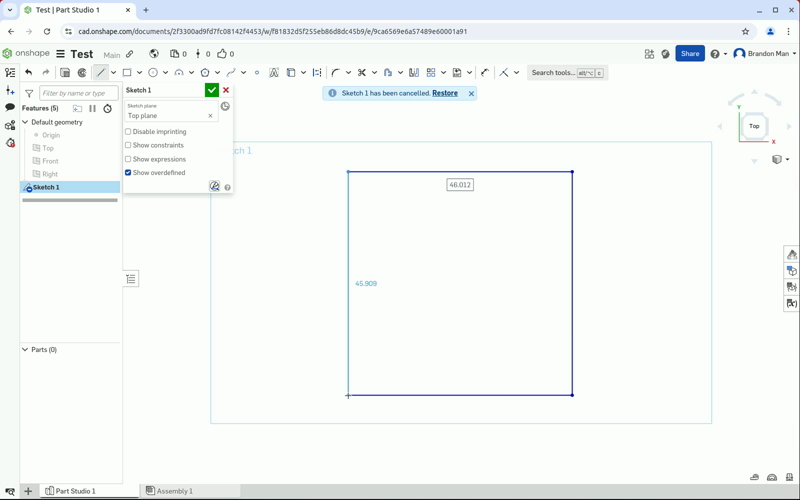
key(esc)
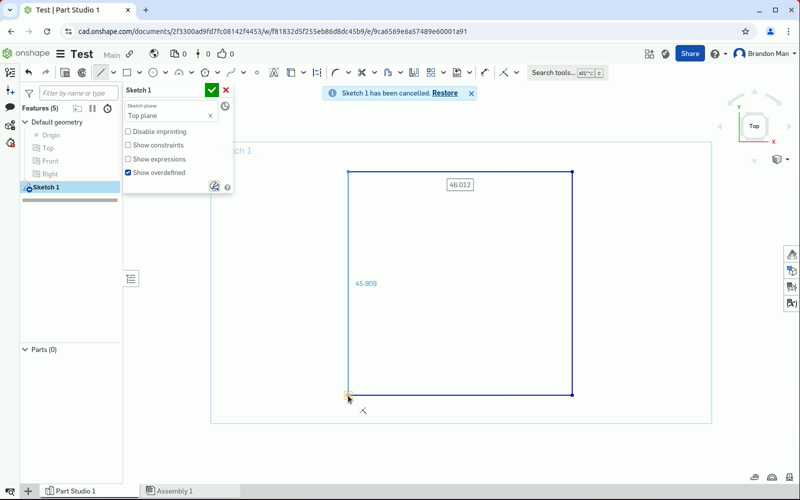
mouse_move(405, 359)
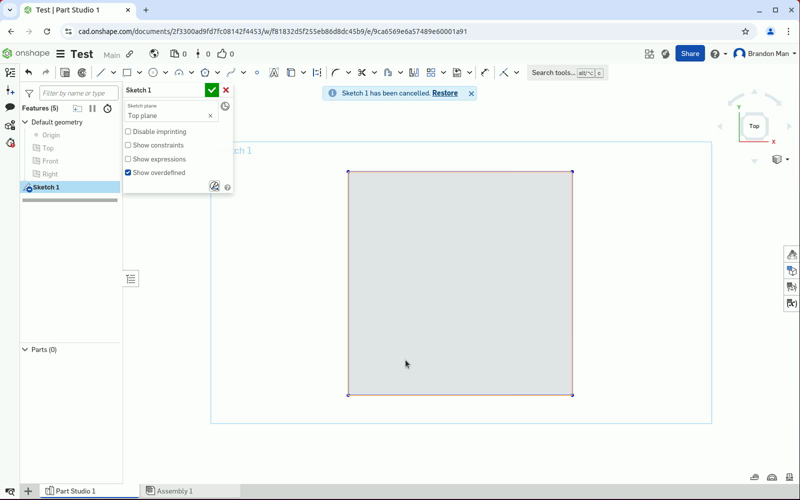
click(405, 359)
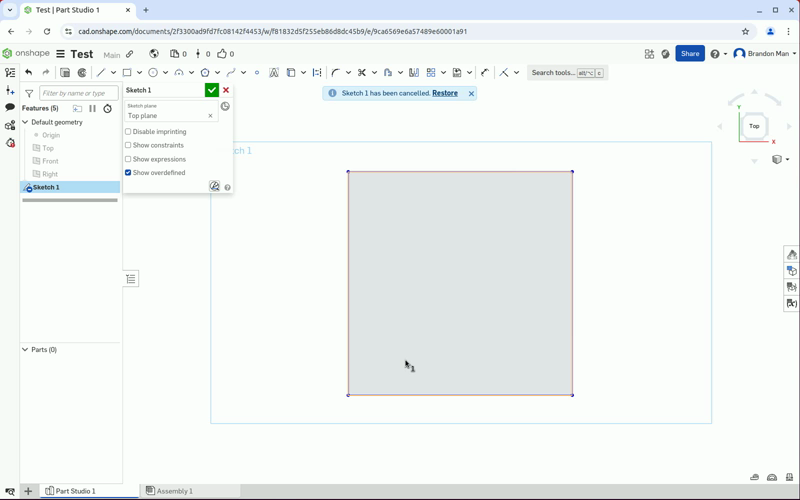
mouse_move(73, 352)
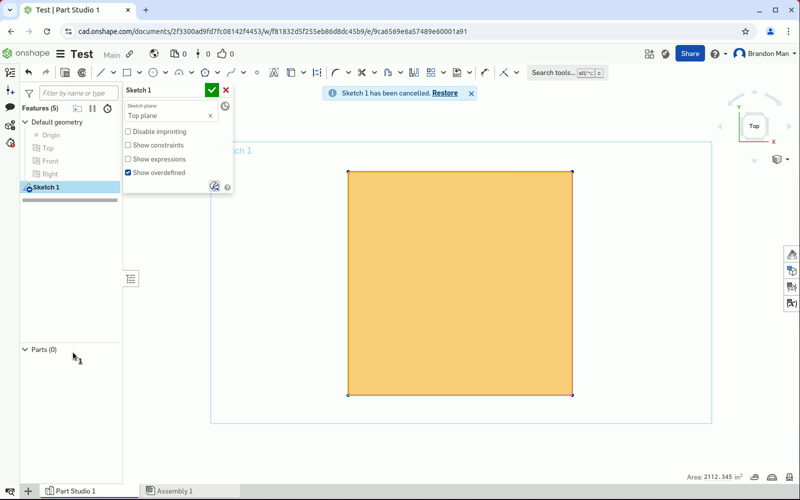
key(shift+y)
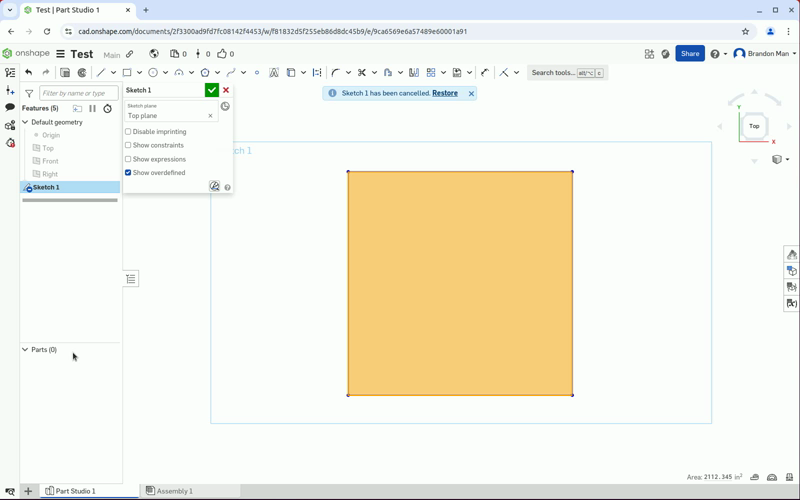
key(shift+e)
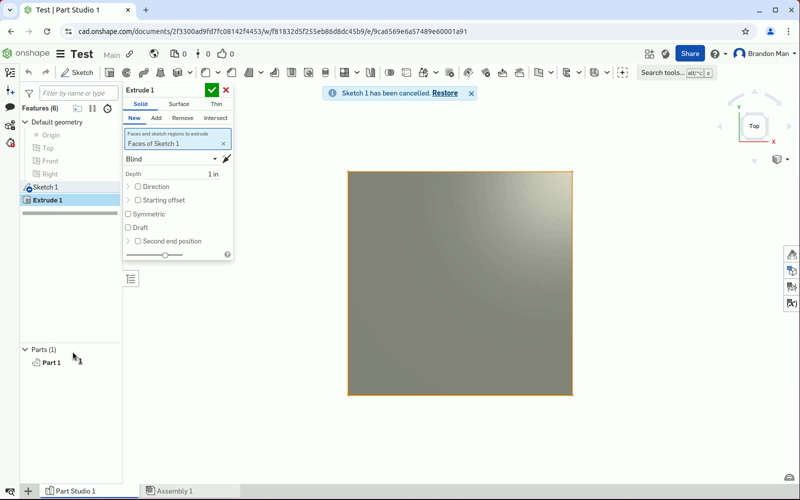
mouse_move(143, 106)
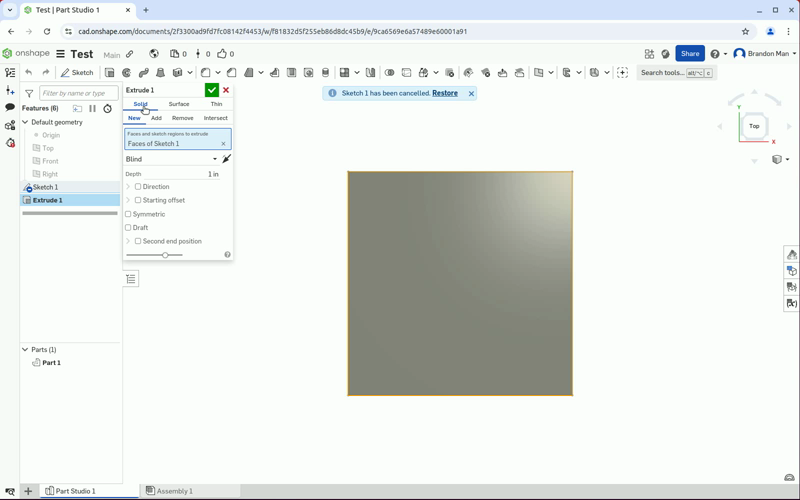
click(143, 106)
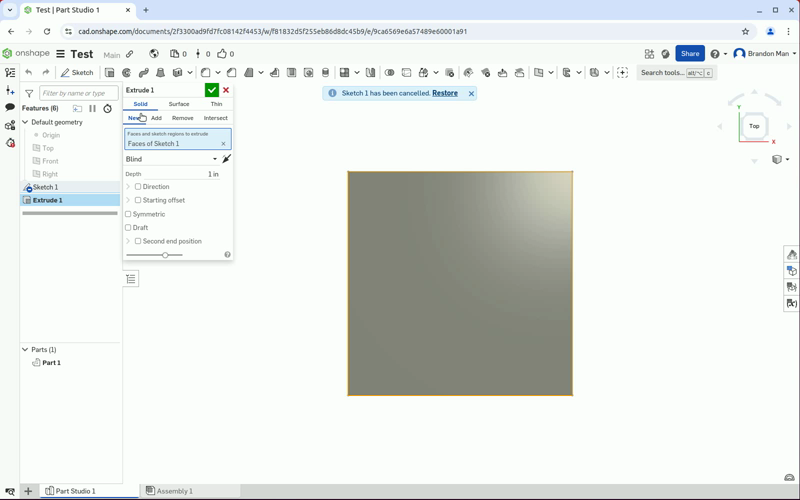
mouse_move(137, 120)
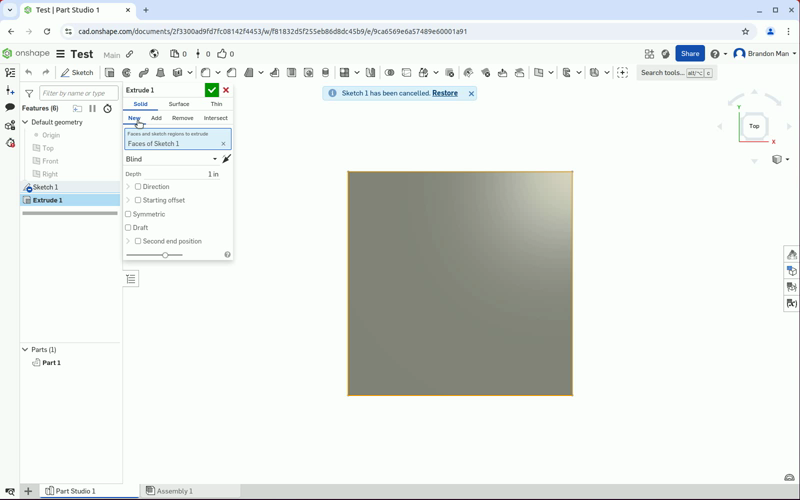
click(137, 120)
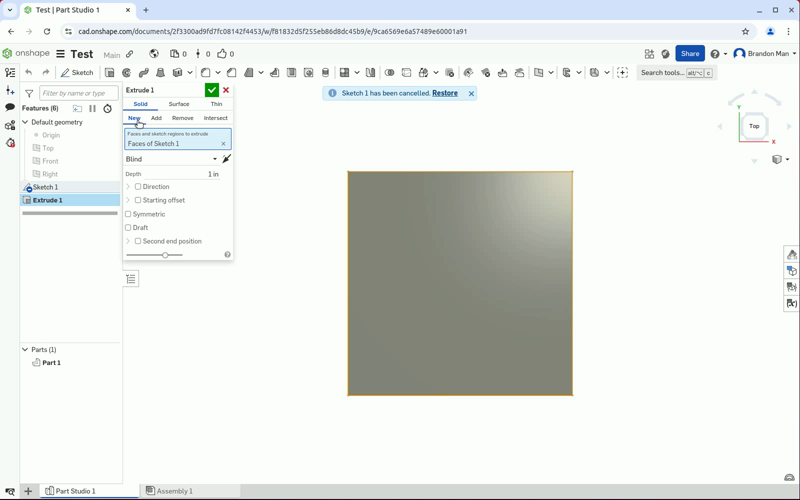
key(tab, 4)
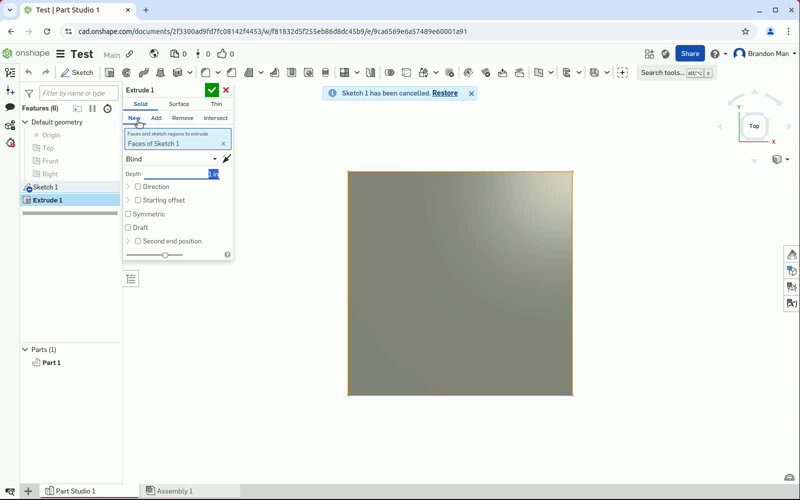
text(-11.554)
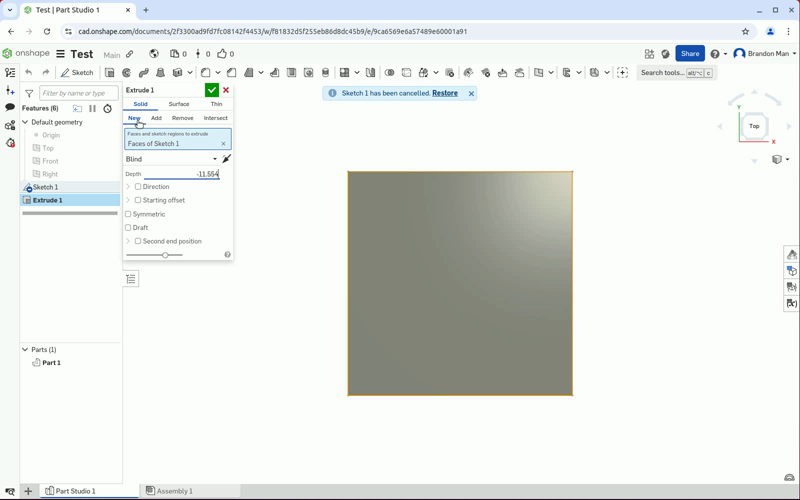
key(enter)
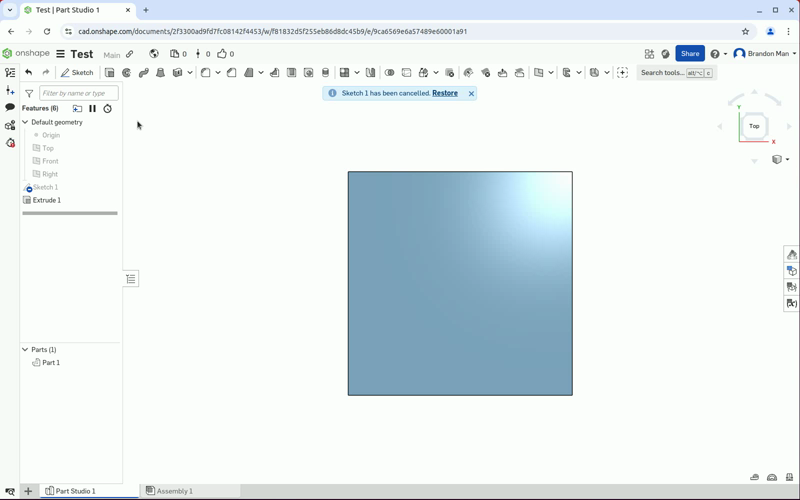
key(shift+h)
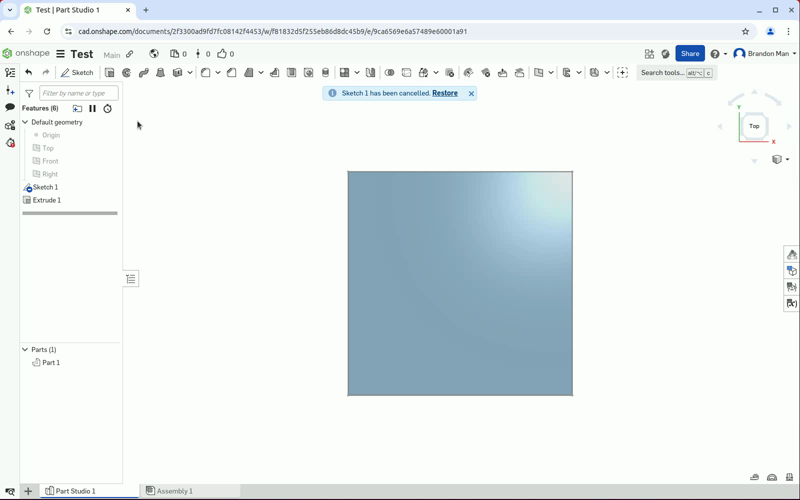
key(shift+h)
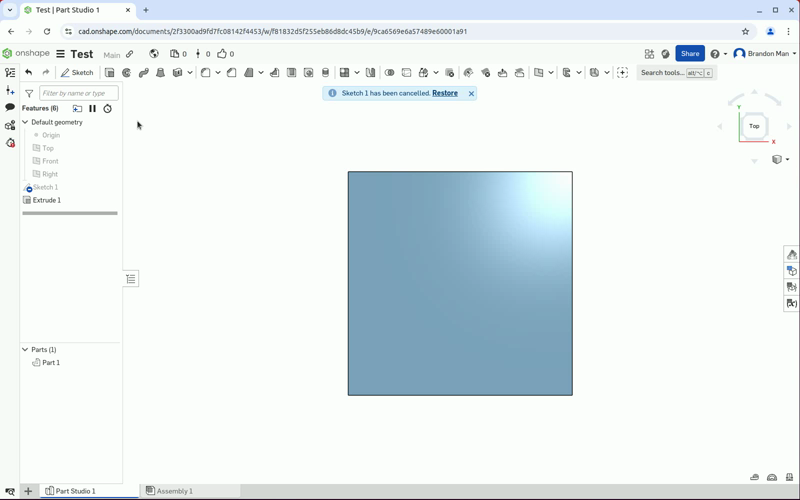
mouse_move(73, 189)
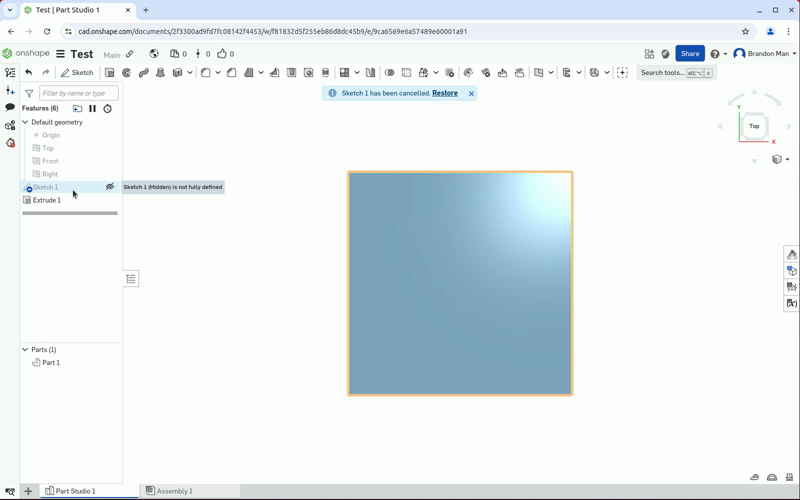
click(73, 189)
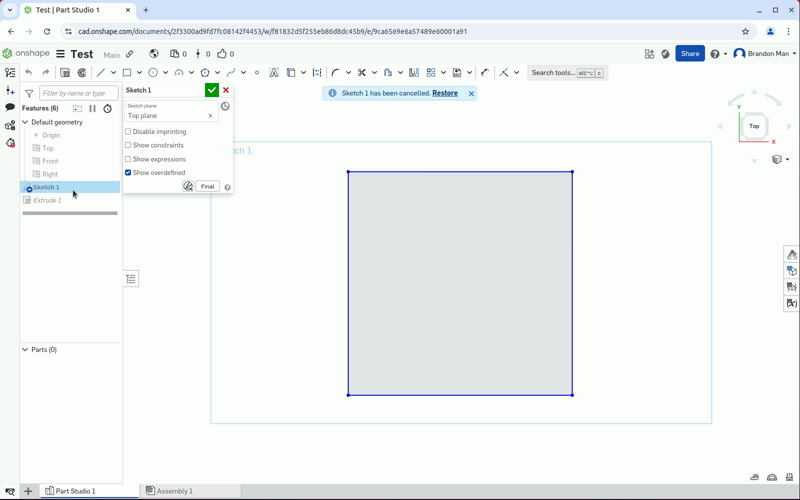
mouse_move(229, 92)
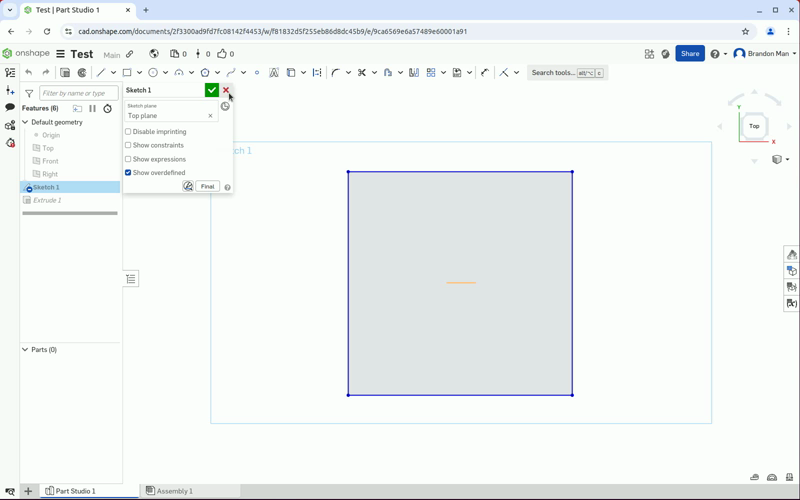
click(229, 92)
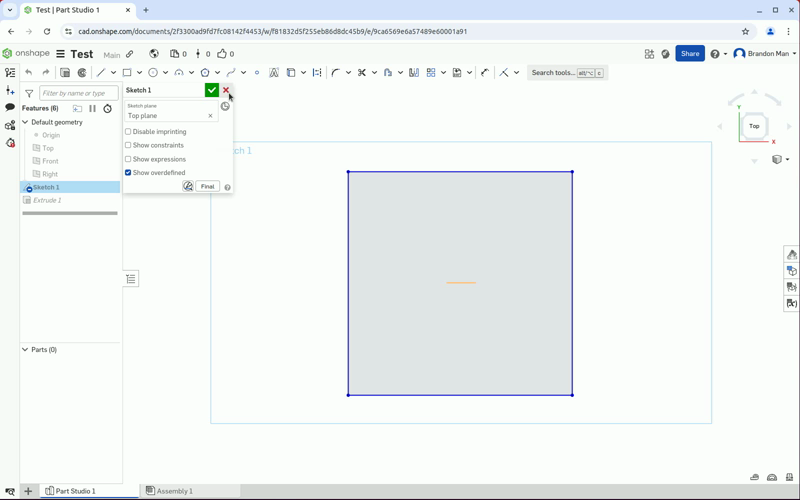
key(shift+s)
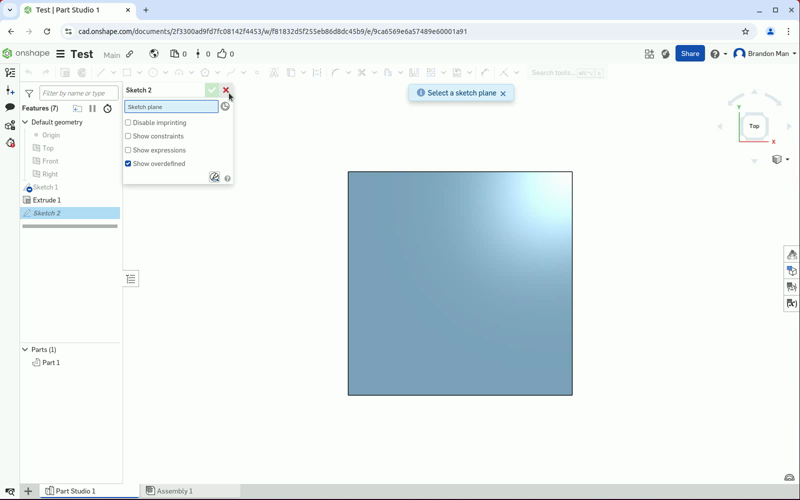
mouse_move(73, 150)
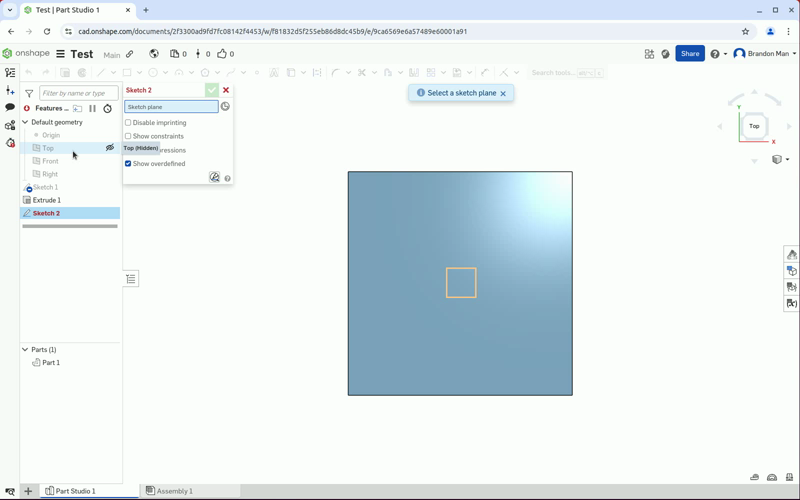
click(73, 150)
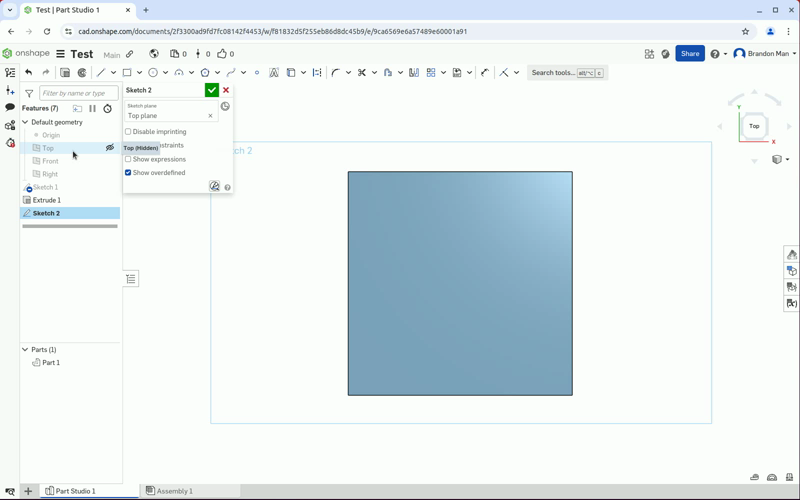
mouse_move(73, 352)
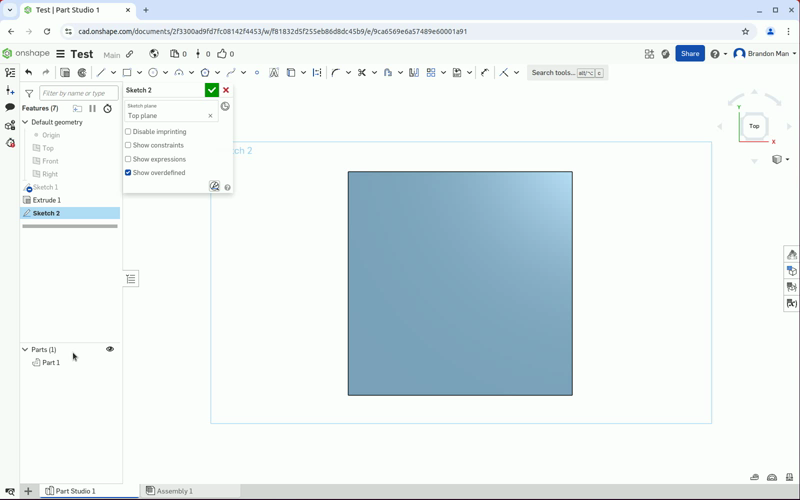
key(y)
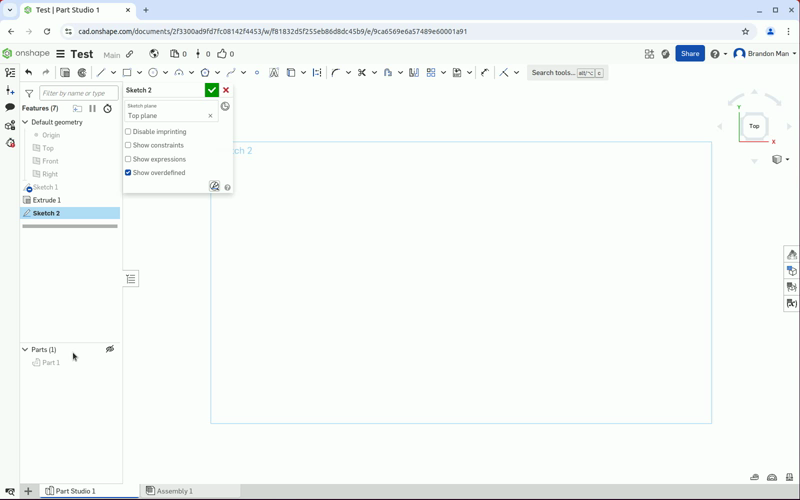
key(l)
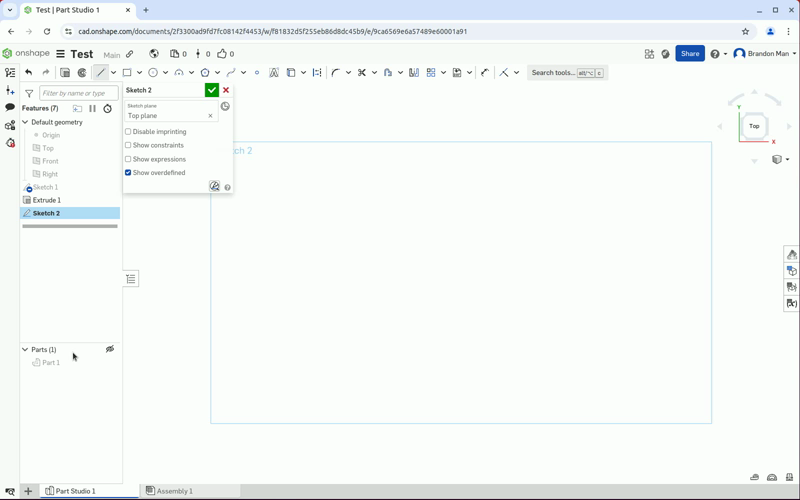
key_down(shift)
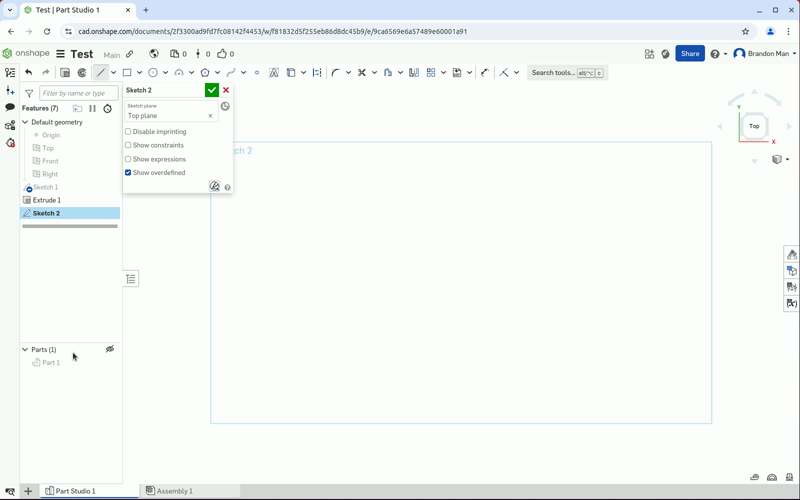
mouse_move(370, 320)
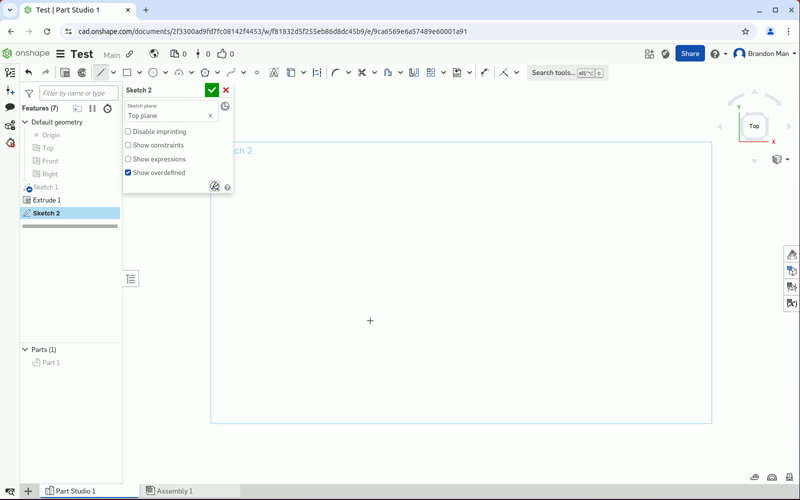
click(370, 320)
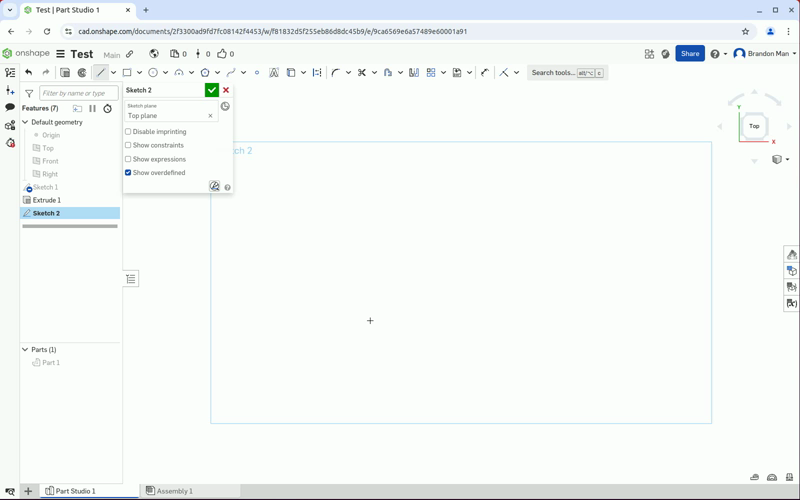
key_up(shift)
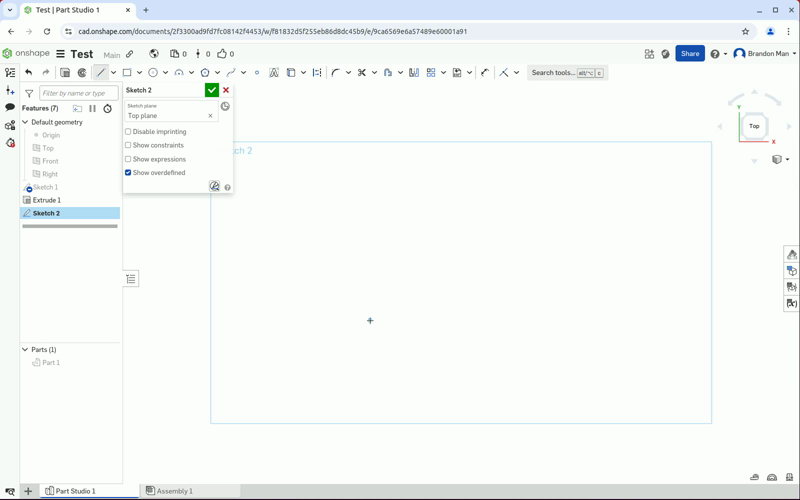
key_down(shift)
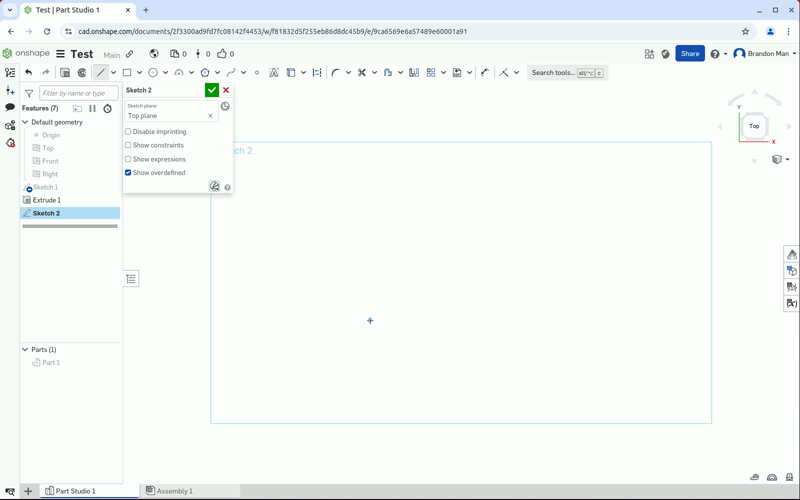
mouse_move(423, 373)
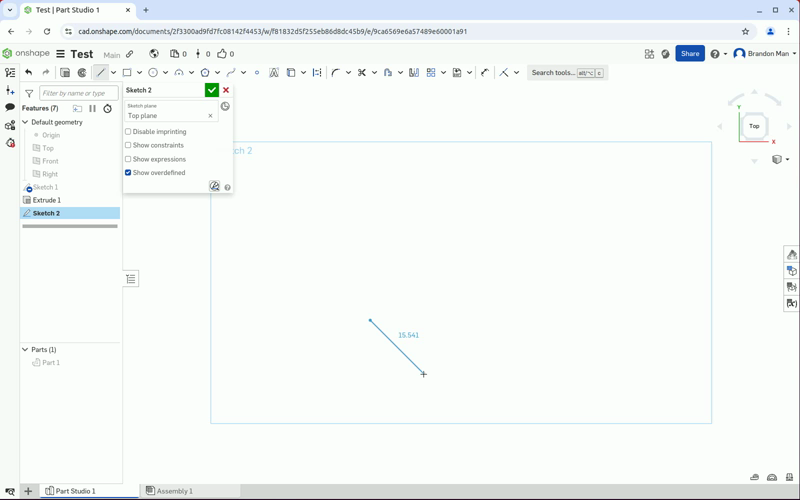
click(423, 373)
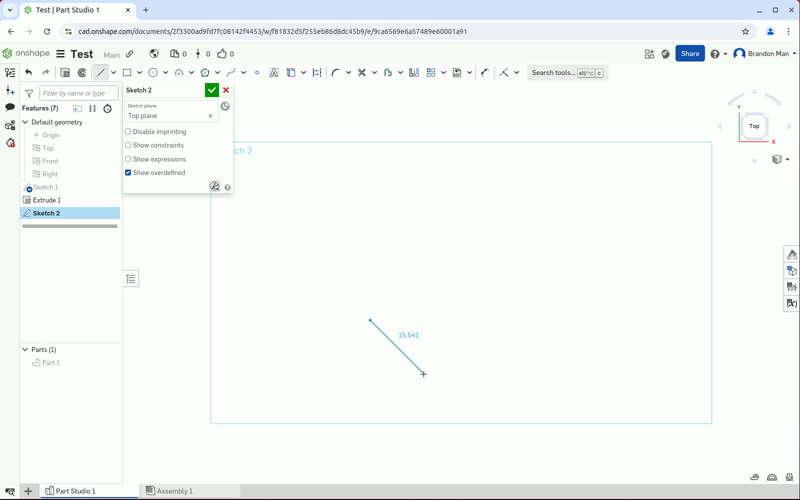
key_up(shift)
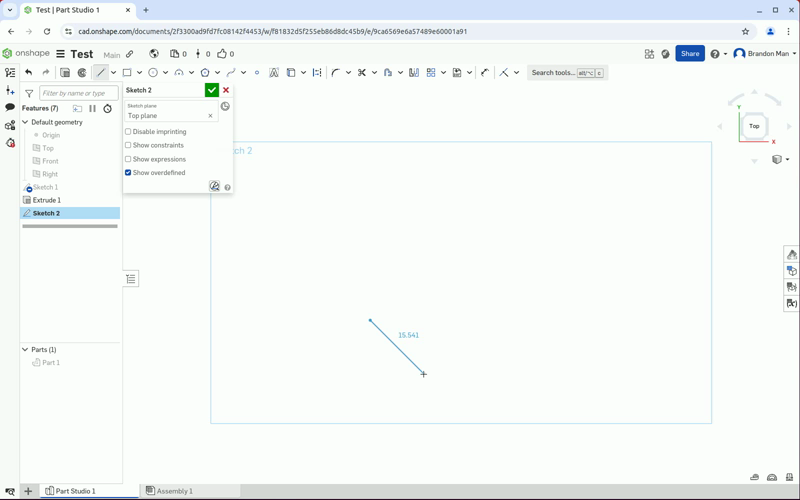
key_down(shift)
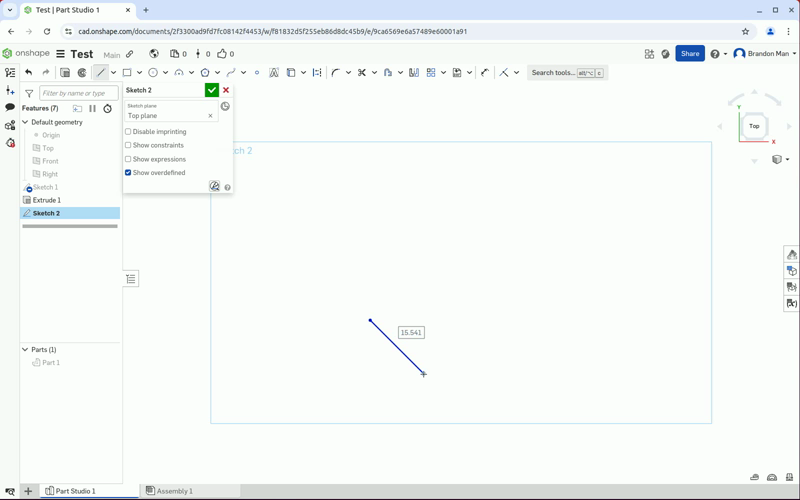
mouse_move(497, 373)
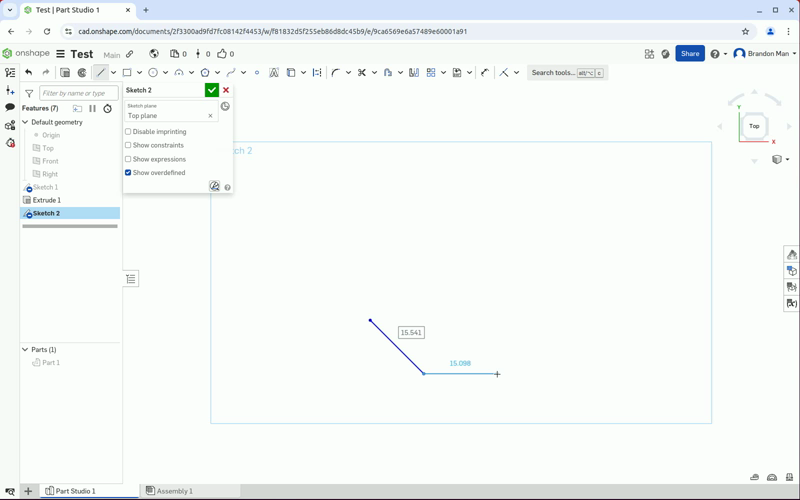
click(497, 373)
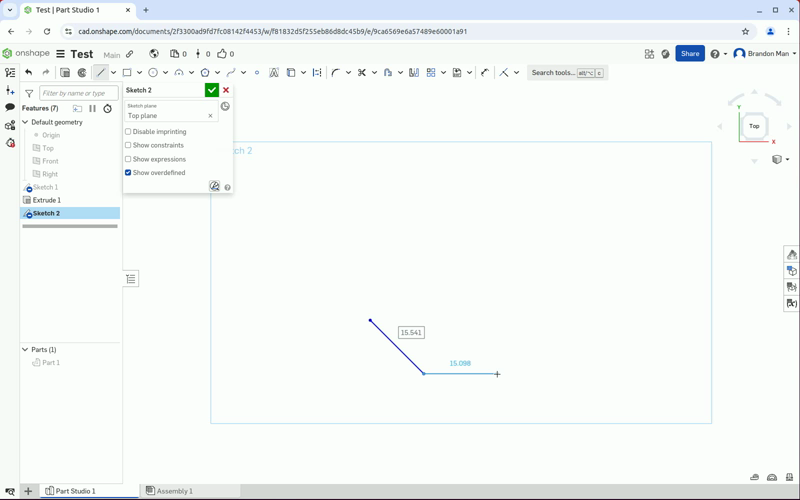
key_up(shift)
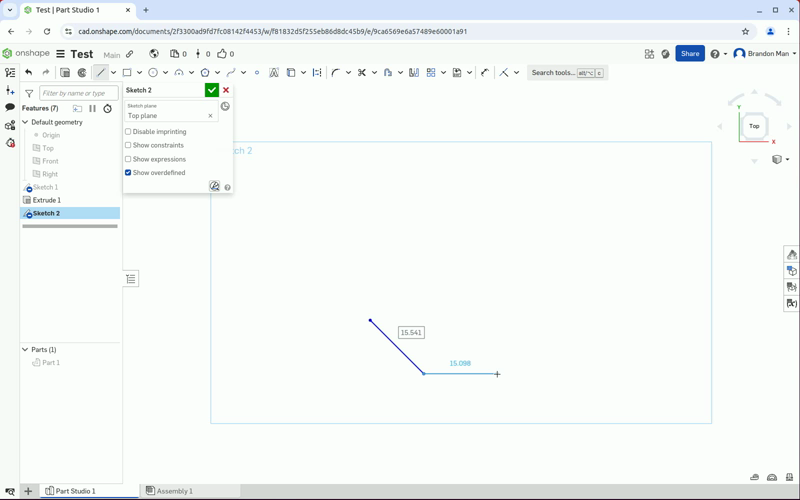
key_down(shift)
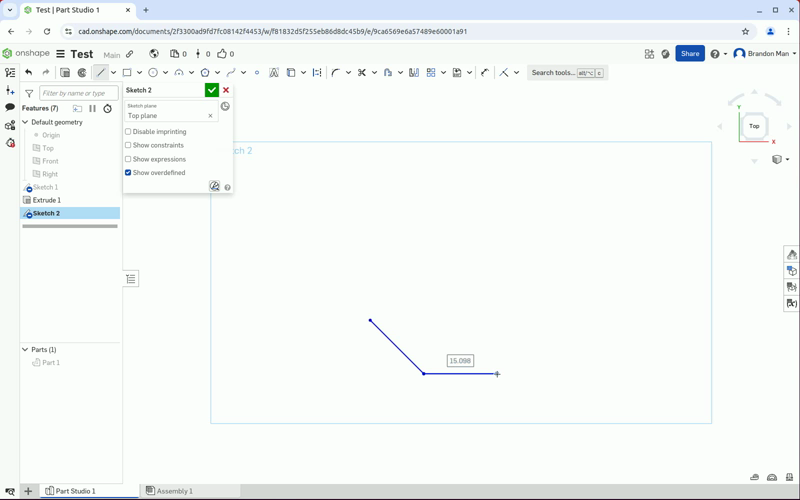
mouse_move(550, 320)
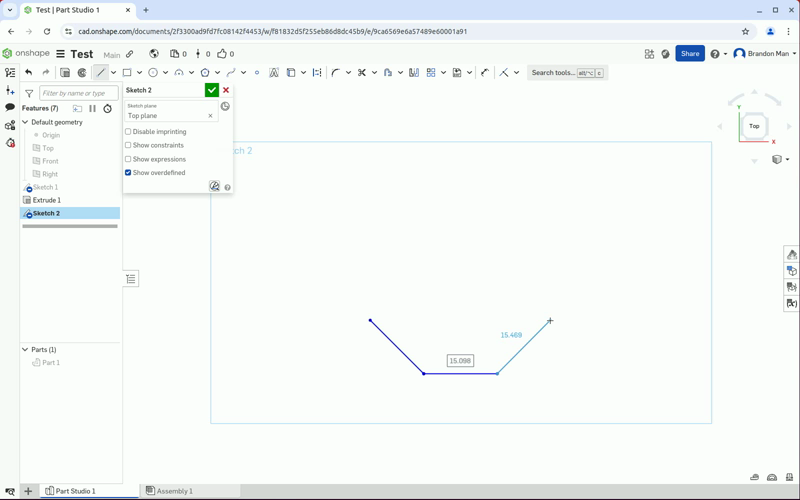
click(550, 320)
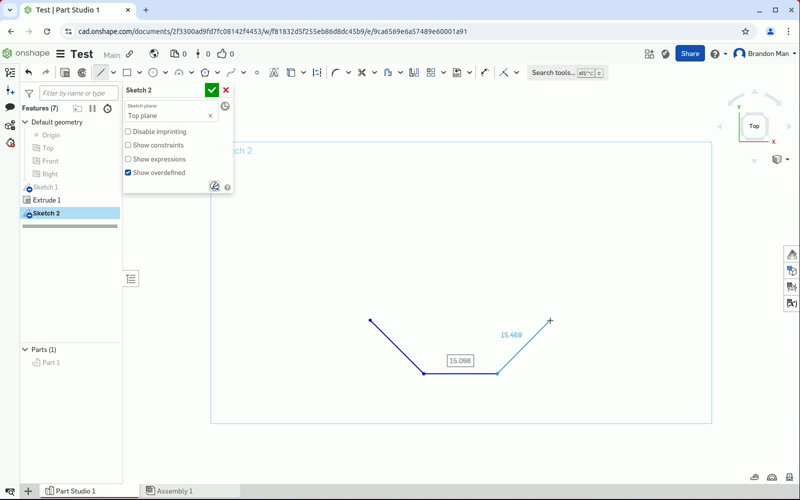
key_up(shift)
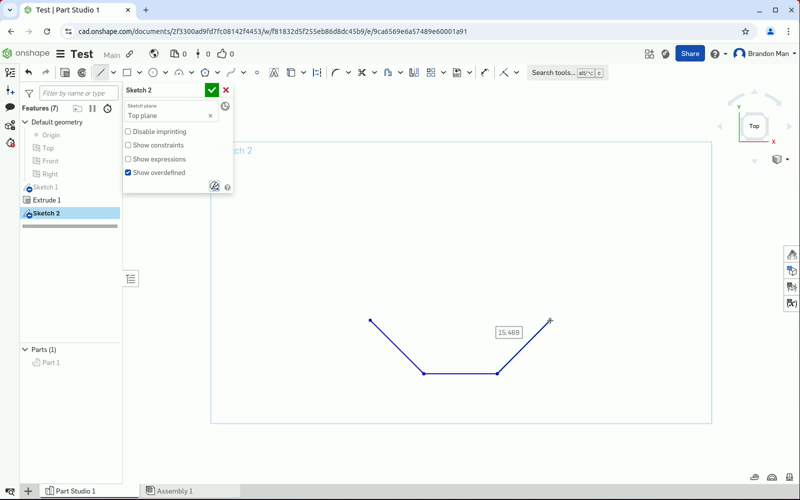
key_down(shift)
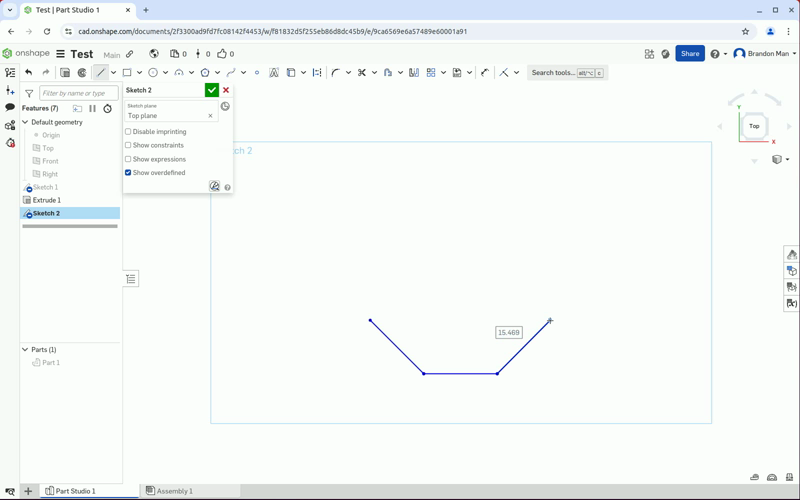
mouse_move(550, 246)
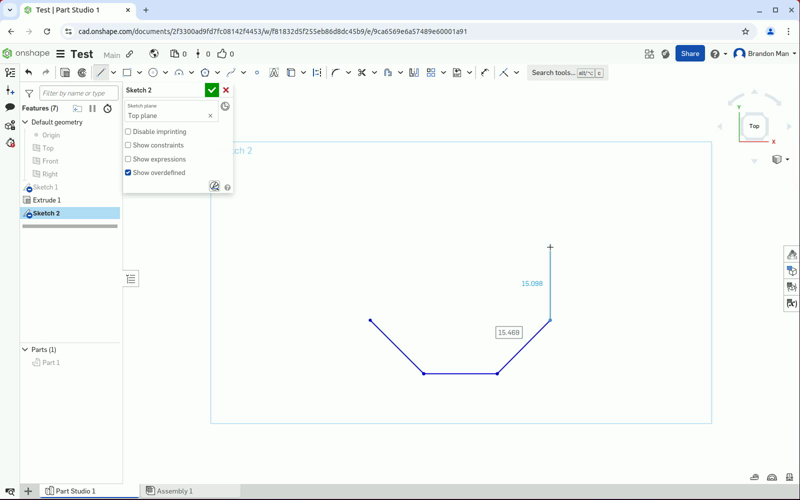
click(550, 246)
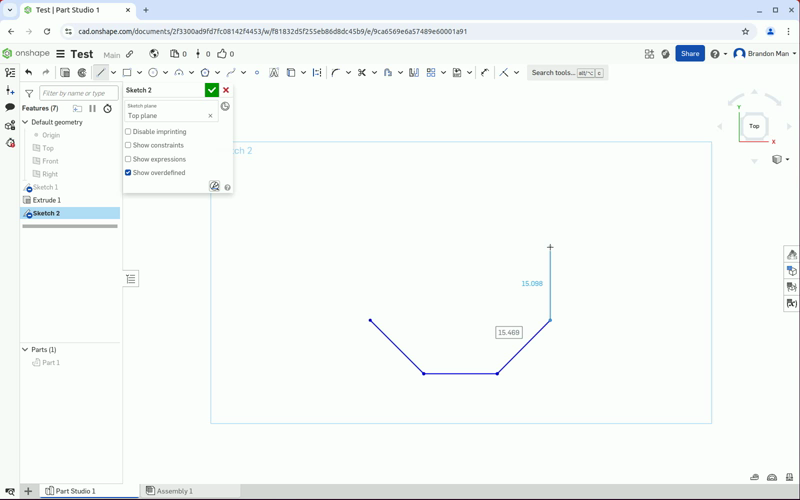
key_up(shift)
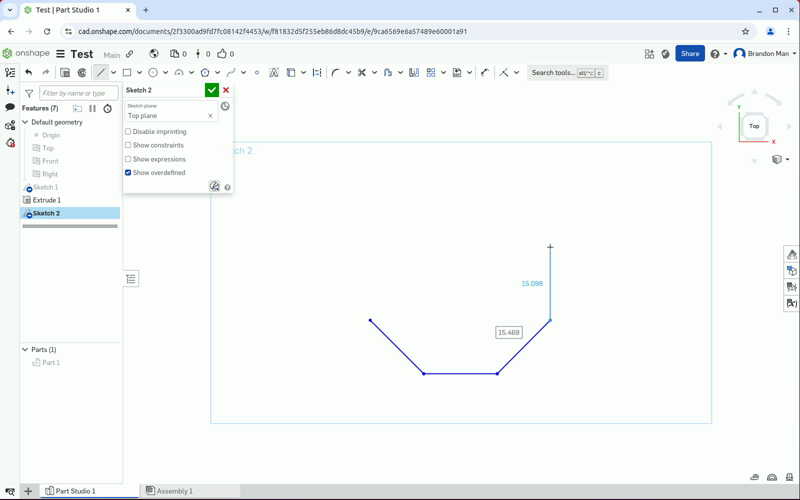
key_down(shift)
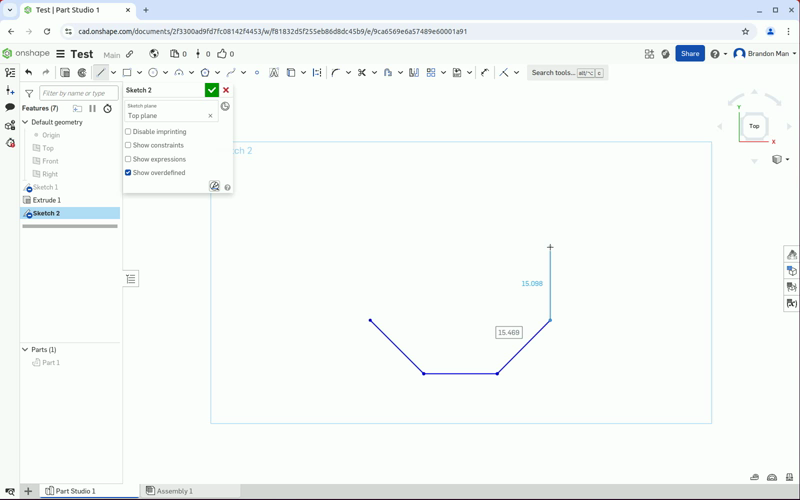
mouse_move(497, 193)
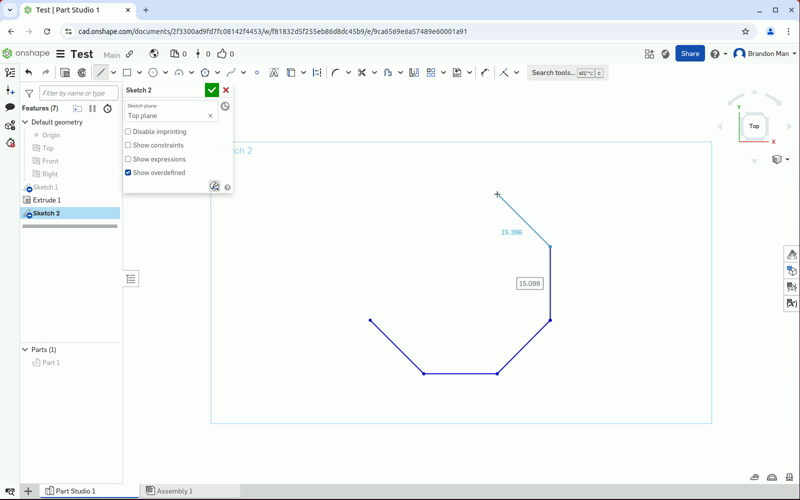
click(497, 193)
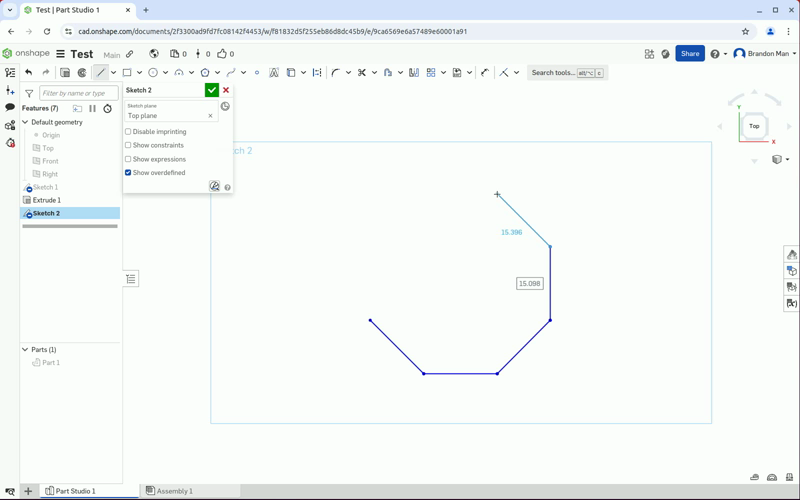
key_up(shift)
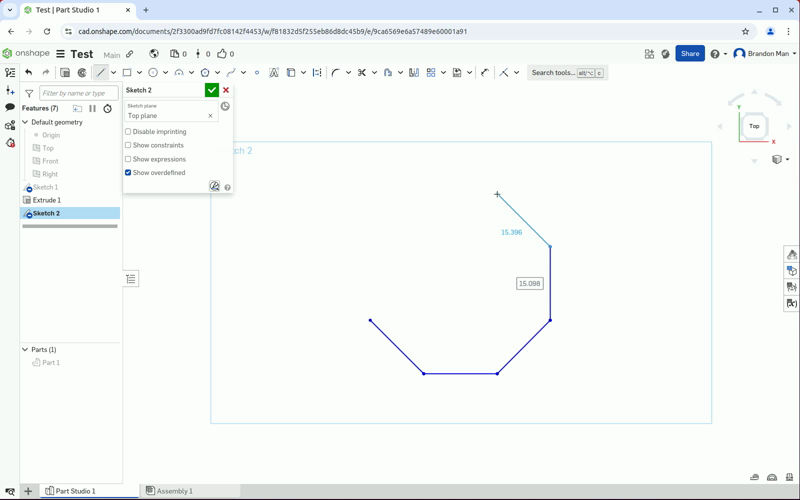
key_down(shift)
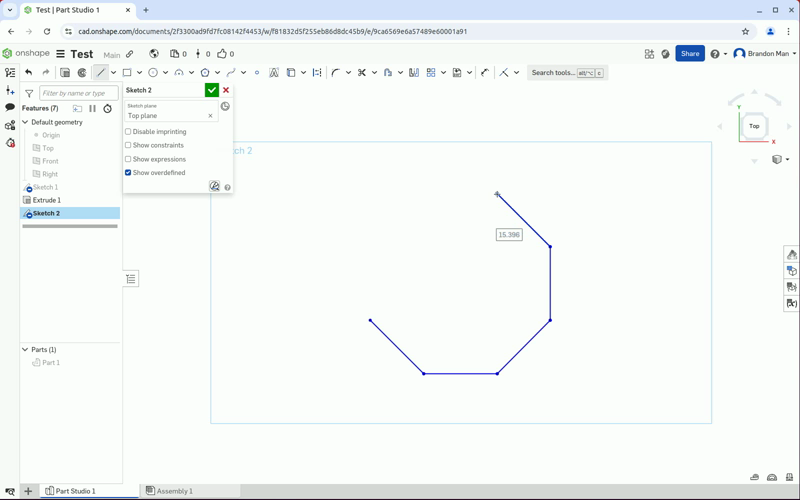
mouse_move(423, 193)
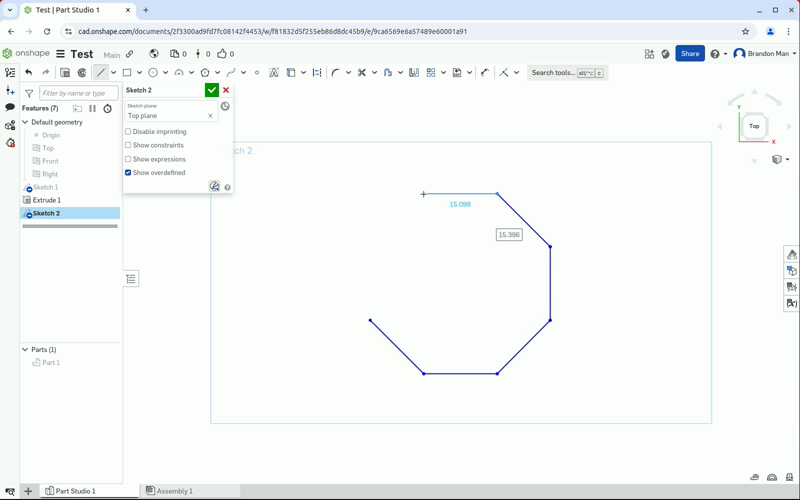
click(423, 193)
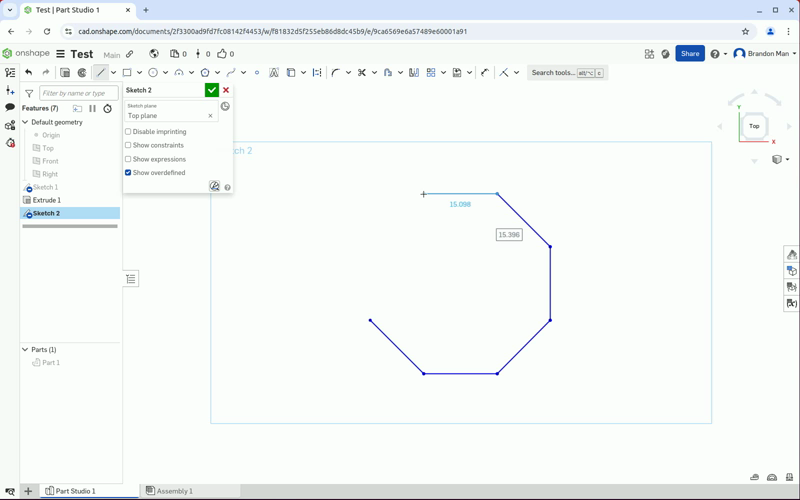
key_up(shift)
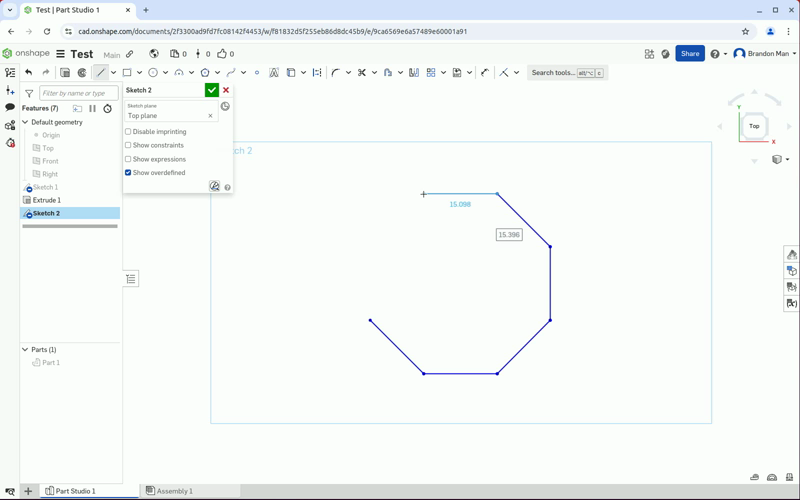
key_down(shift)
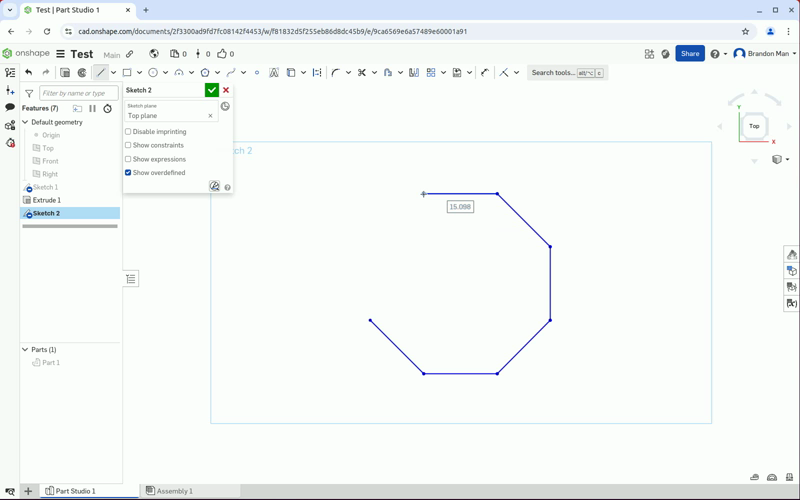
mouse_move(370, 246)
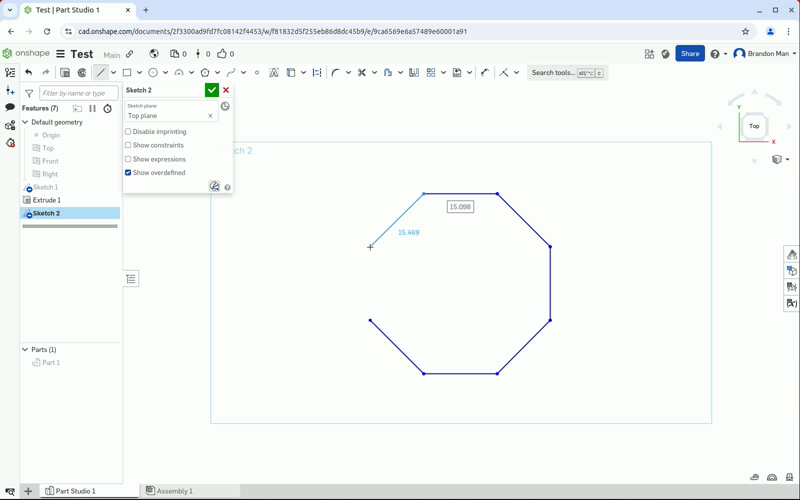
click(370, 246)
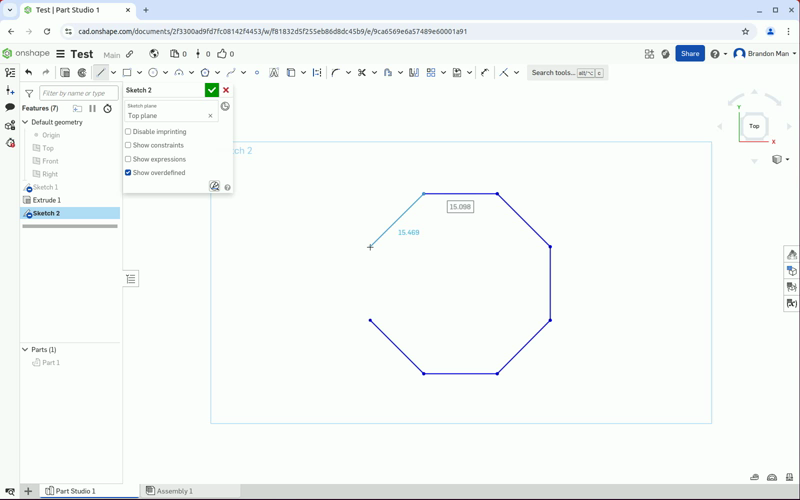
key_up(shift)
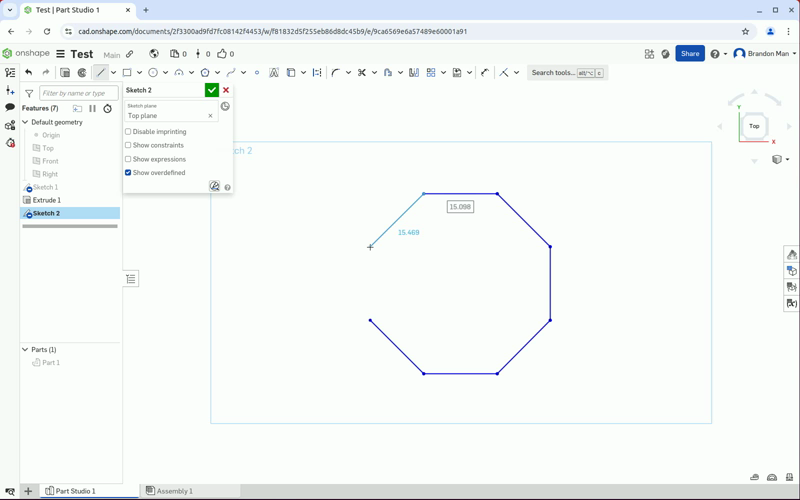
key_down(shift)
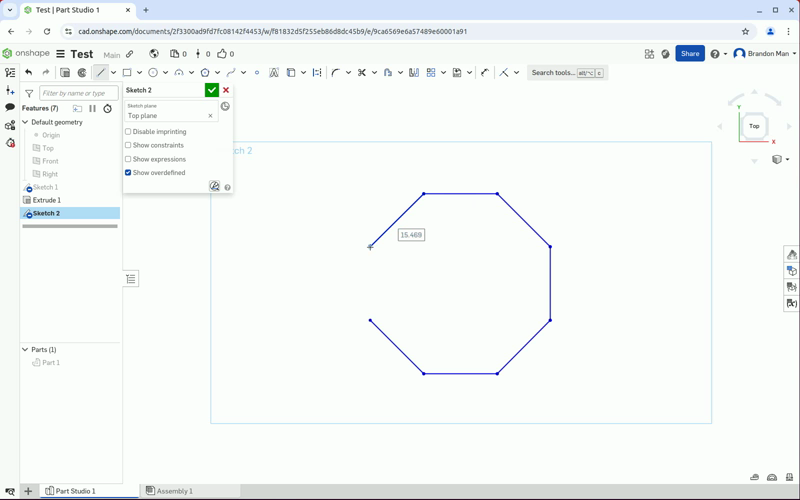
mouse_move(370, 320)
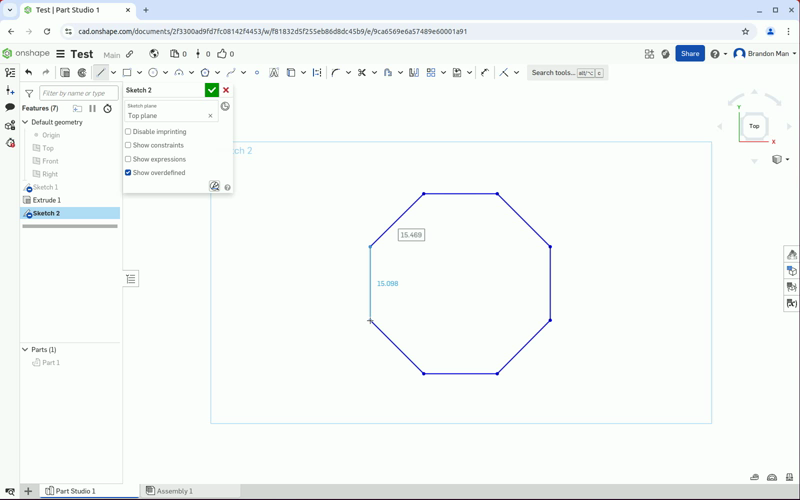
key_up(shift)
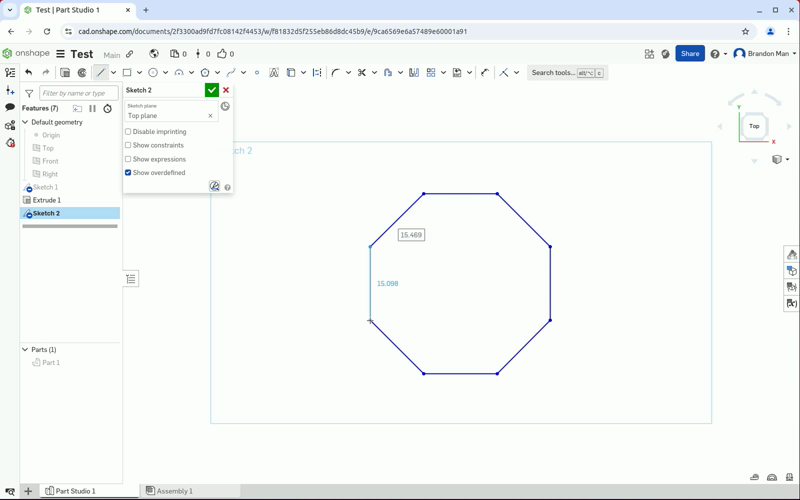
click(370, 320)
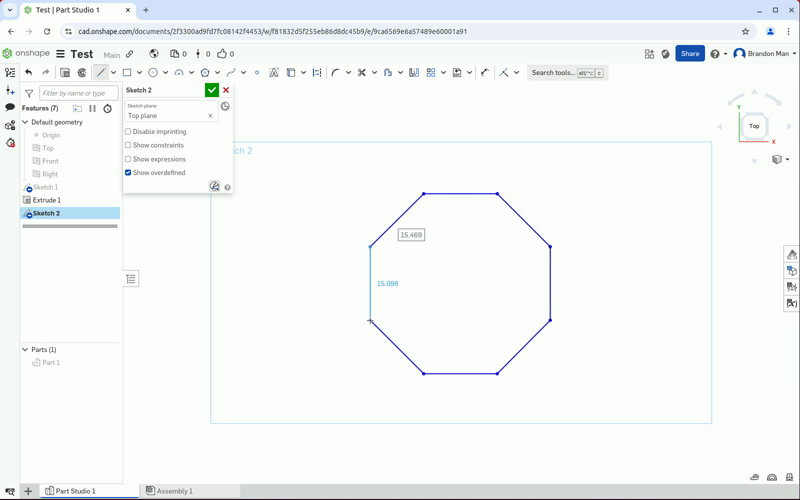
key(esc)
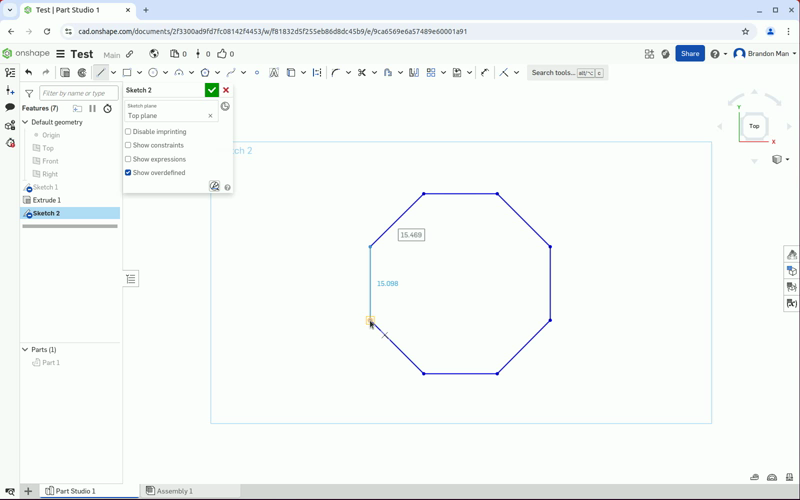
mouse_move(407, 274)
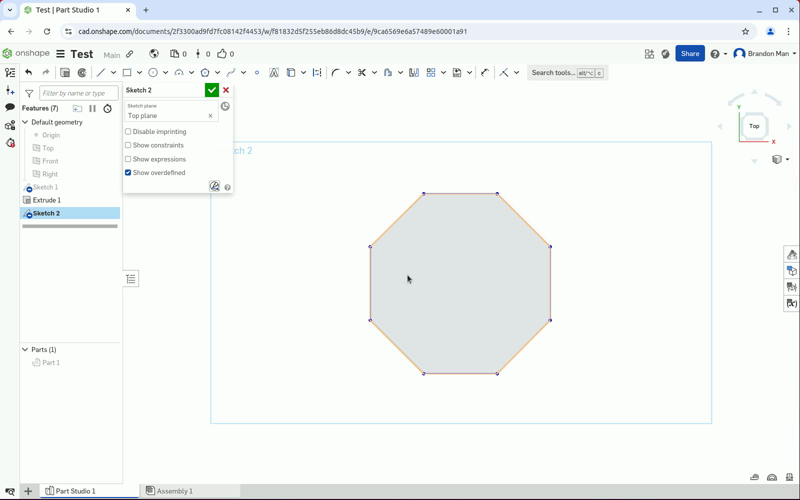
click(407, 274)
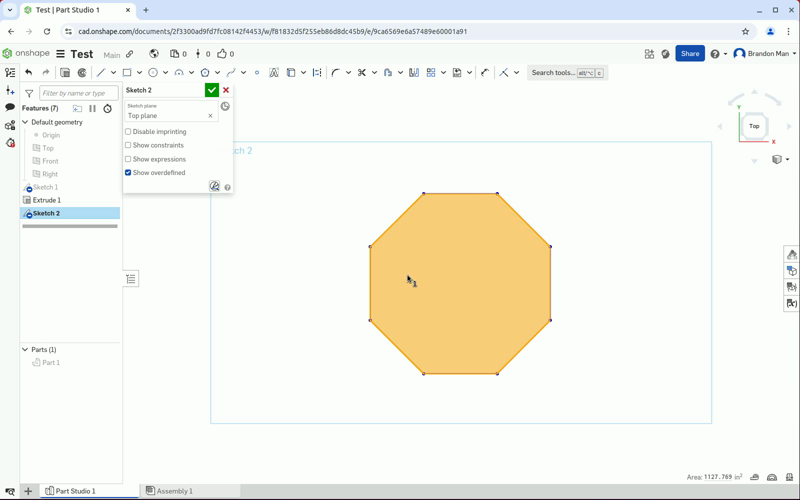
mouse_move(73, 352)
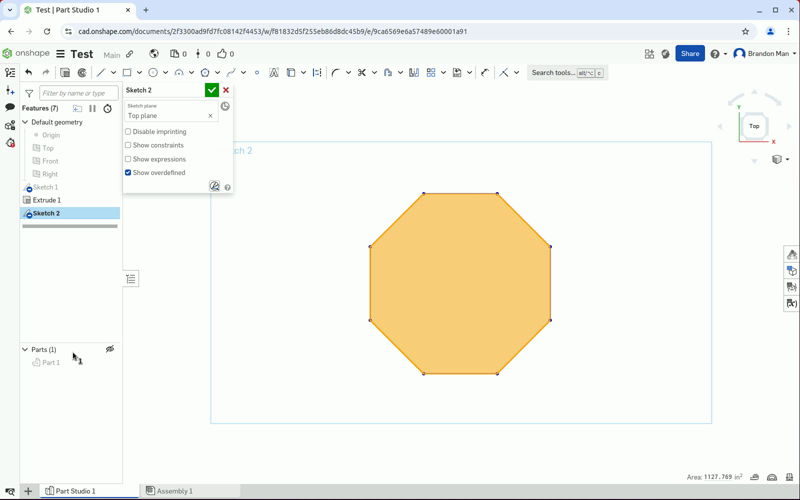
key(shift+y)
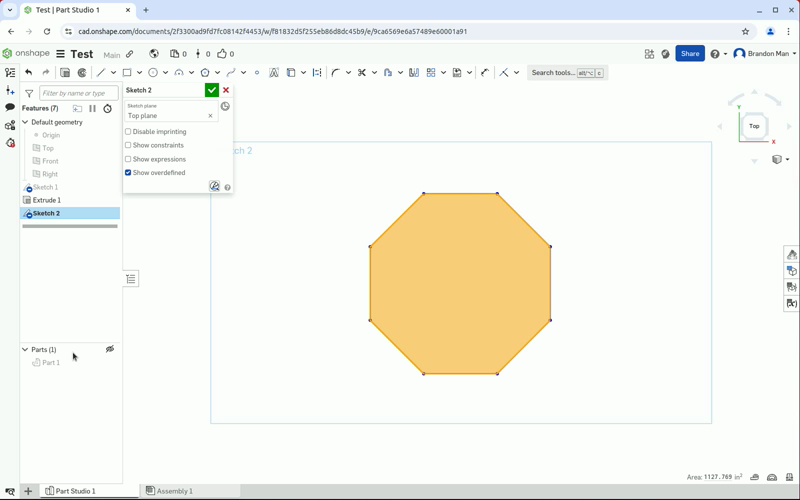
key(shift+e)
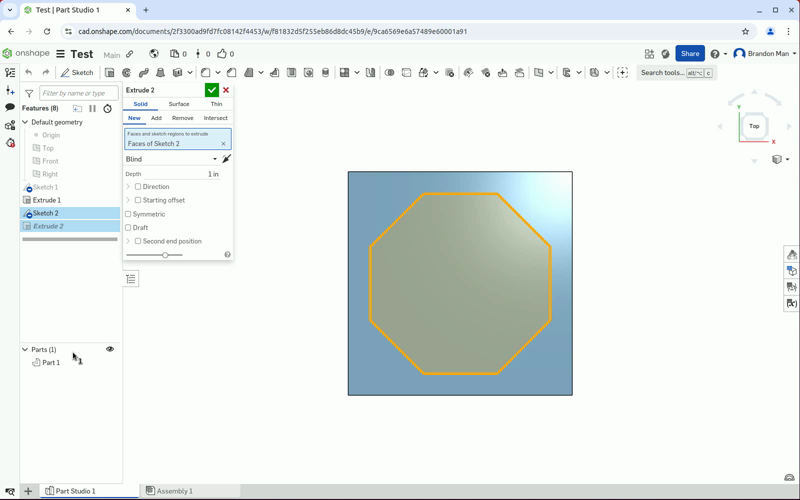
mouse_move(143, 106)
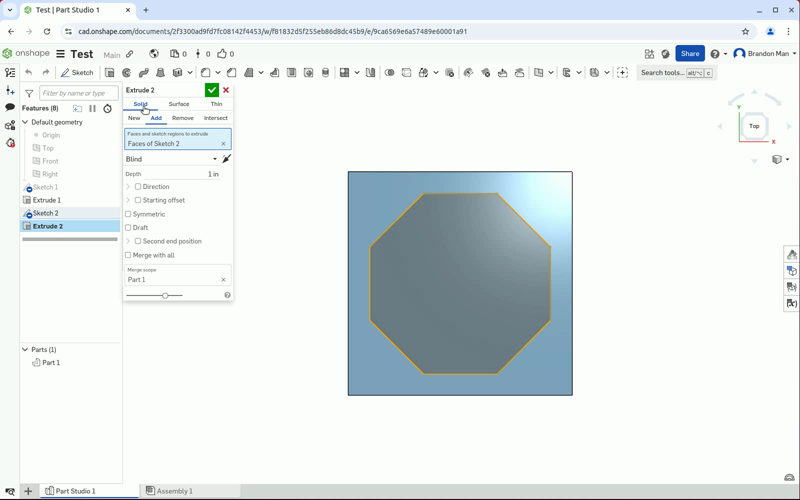
click(143, 106)
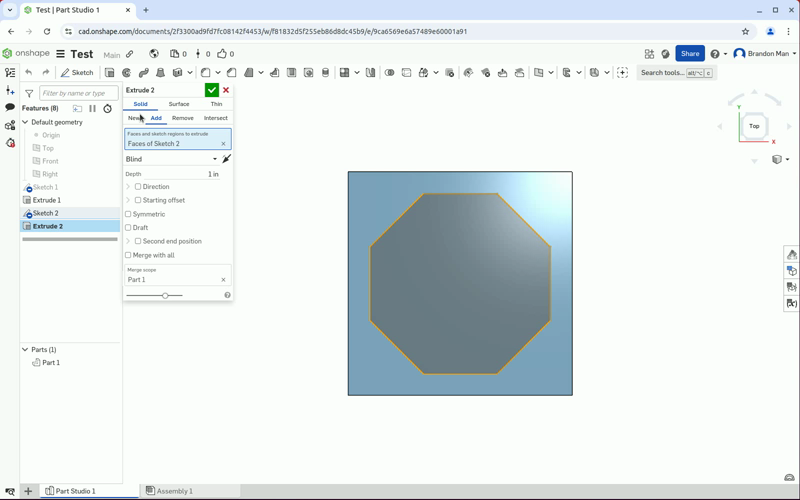
mouse_move(137, 120)
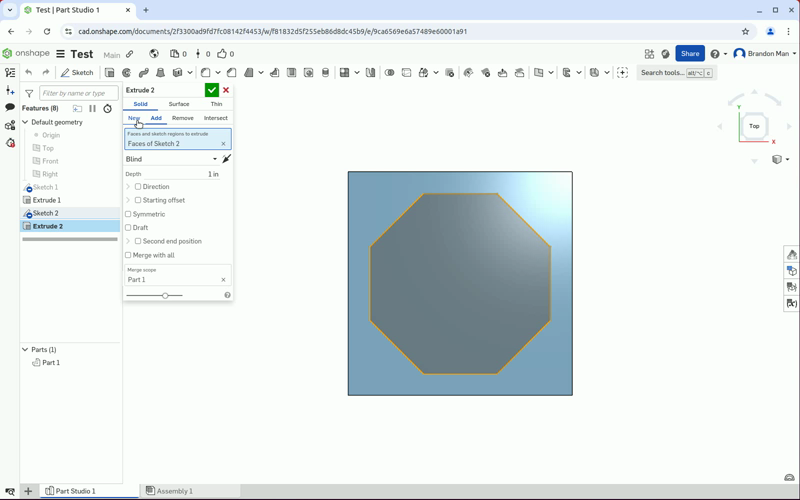
click(137, 120)
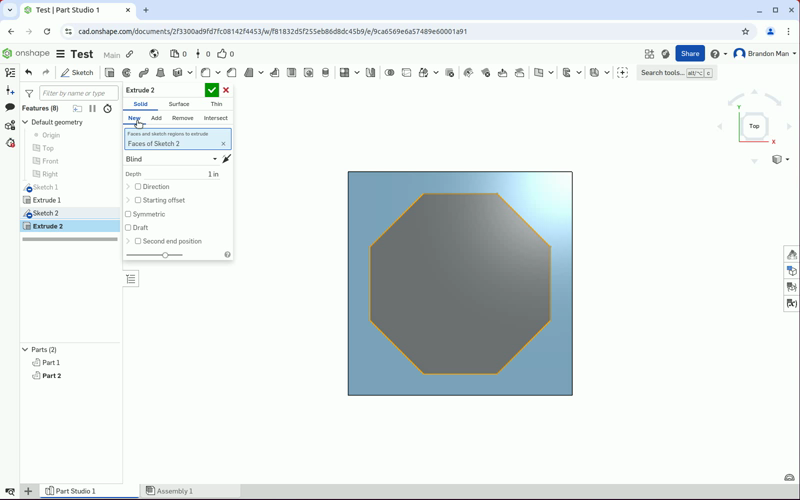
key(tab, 4)
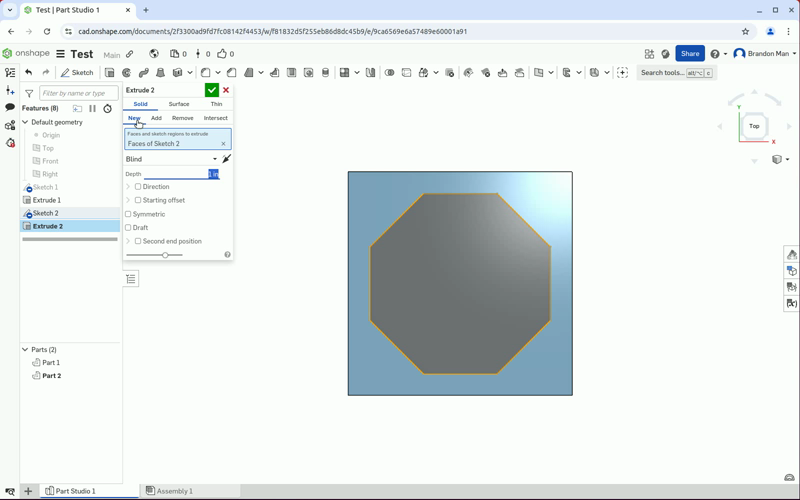
text(11.554)
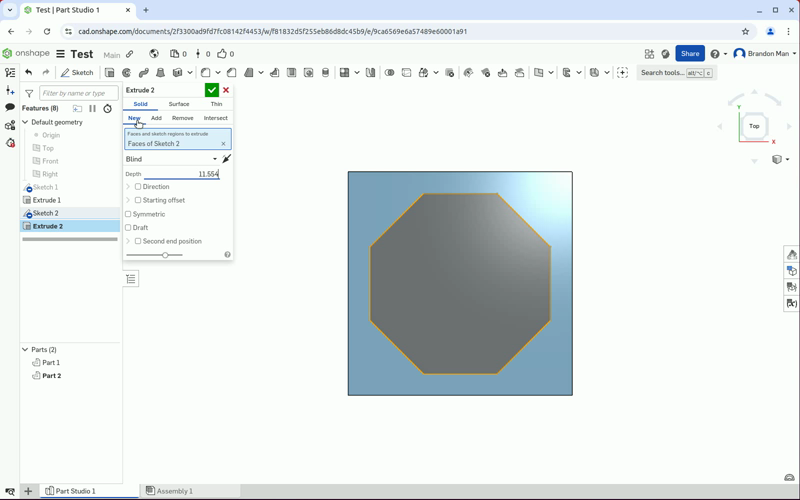
key(enter)
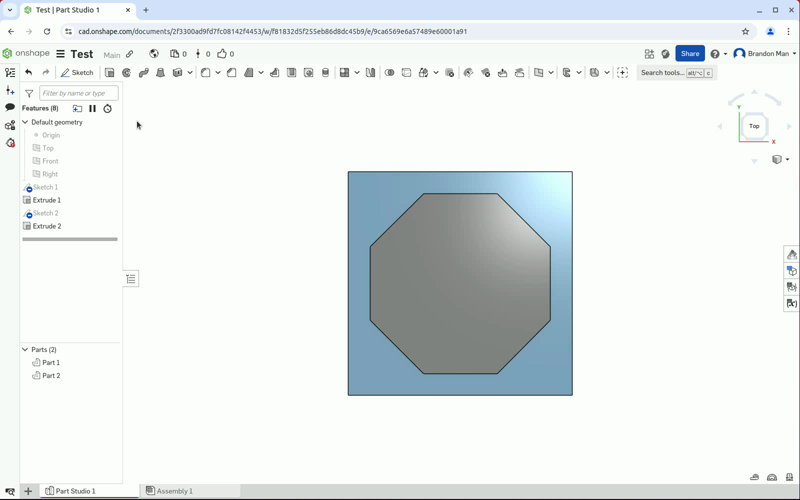
key(shift+h)
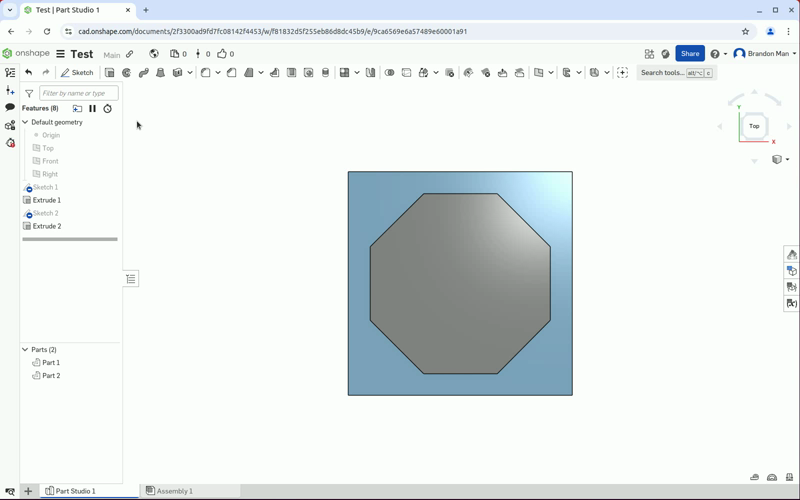
key(shift+h)
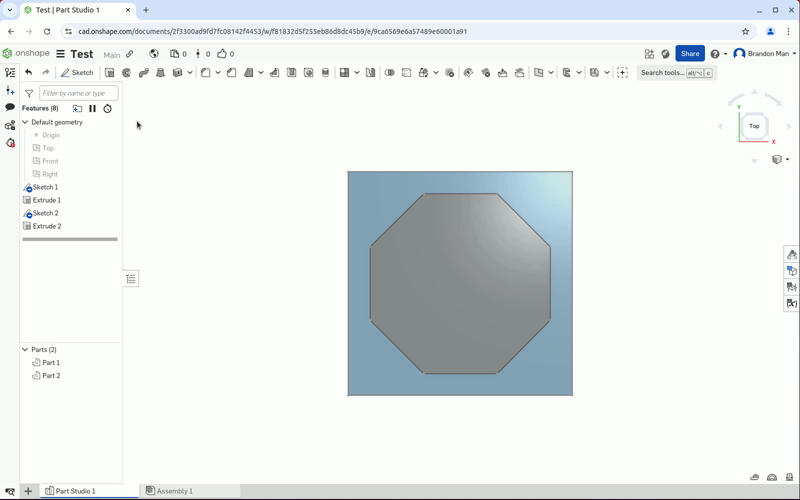
key(shift+7)
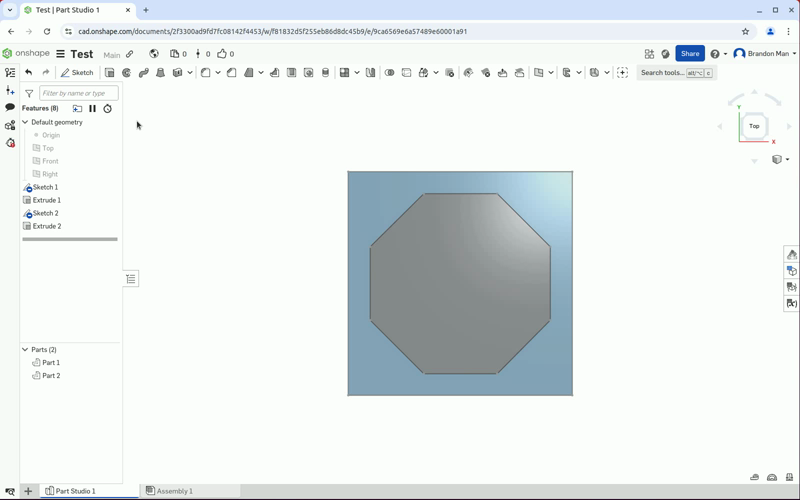
key(up, 3)
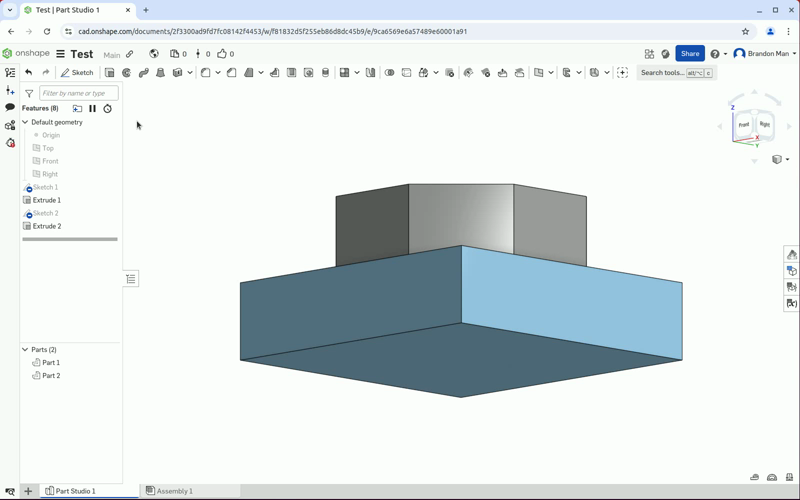
key(left, 3)
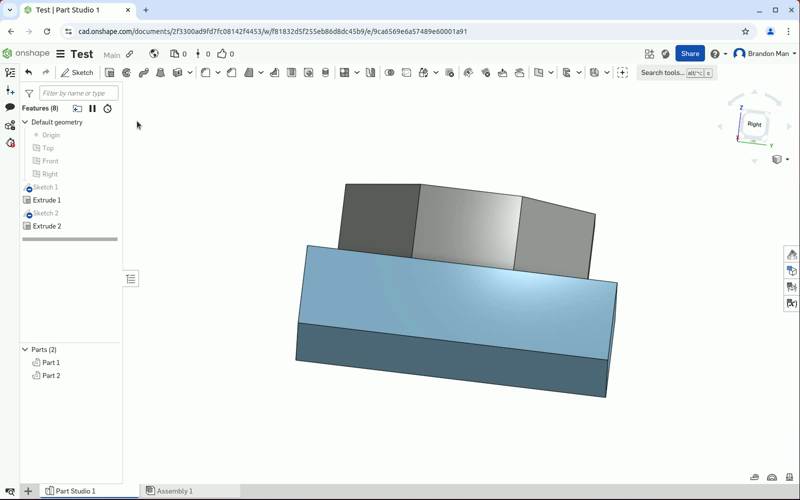
key(right, 3)
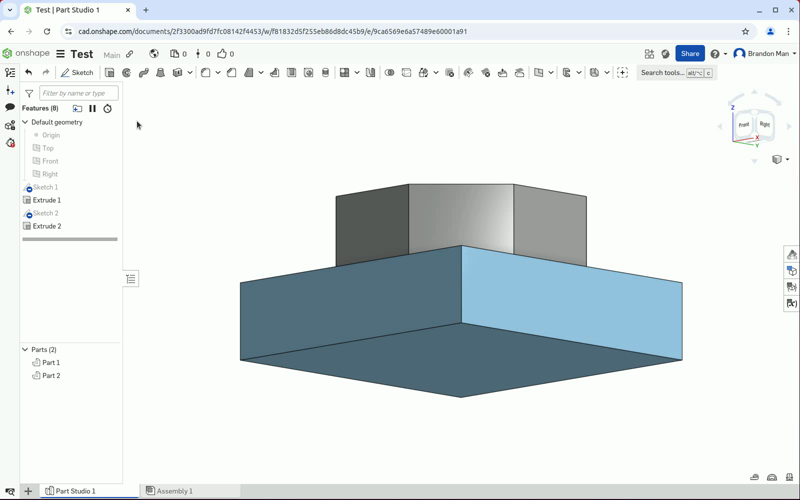
key(down, 3)
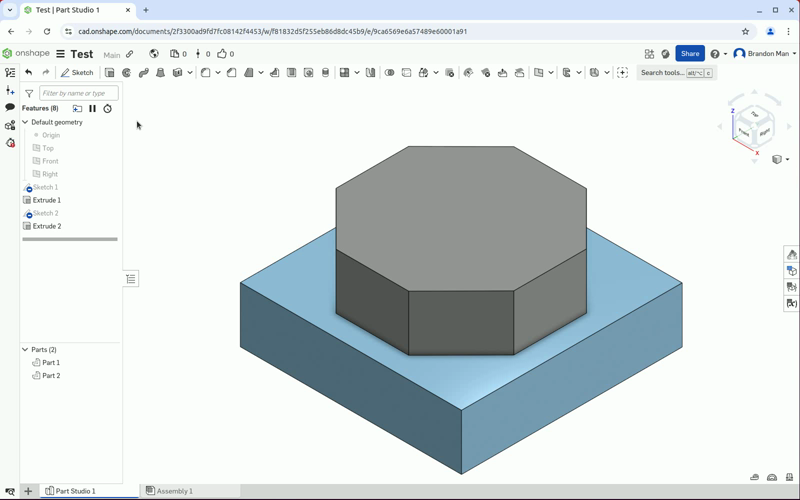
mouse_move(73, 189)
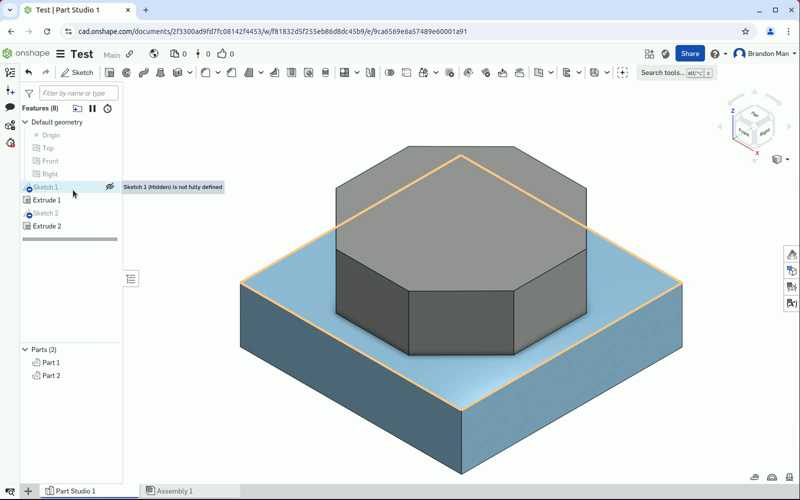
click(73, 189)